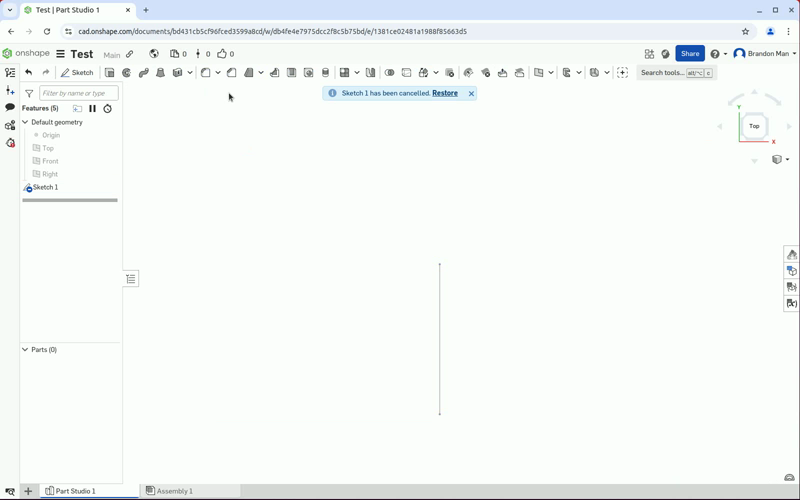
key(shift+h)
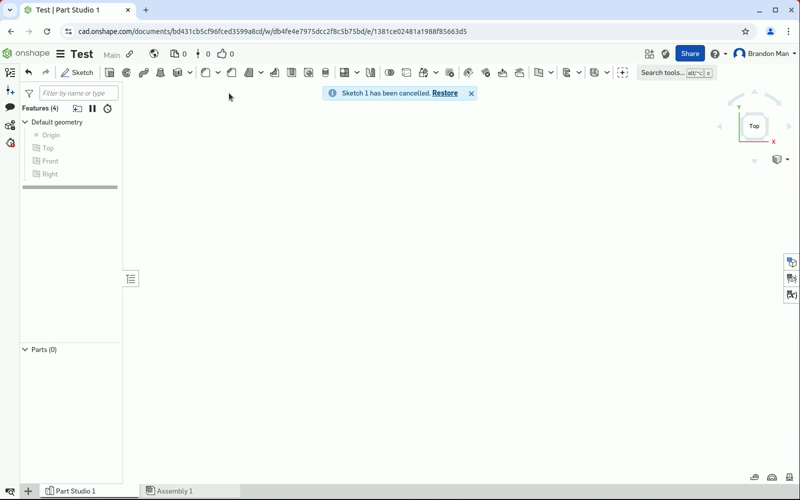
mouse_move(73, 352)
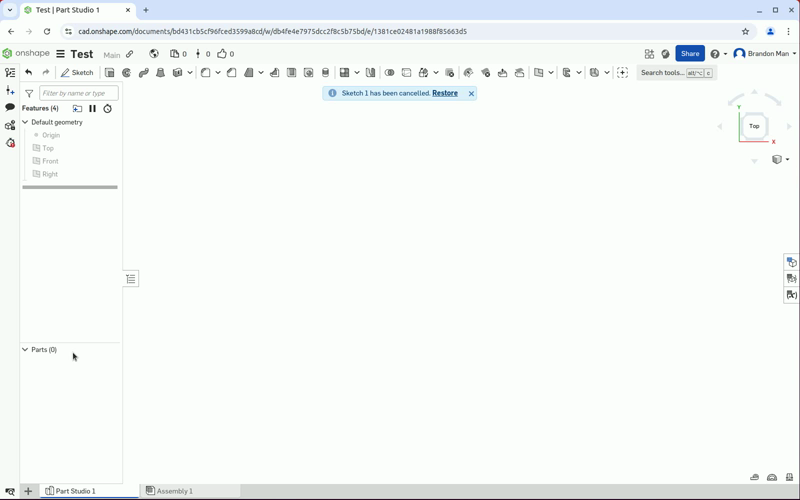
key(y)
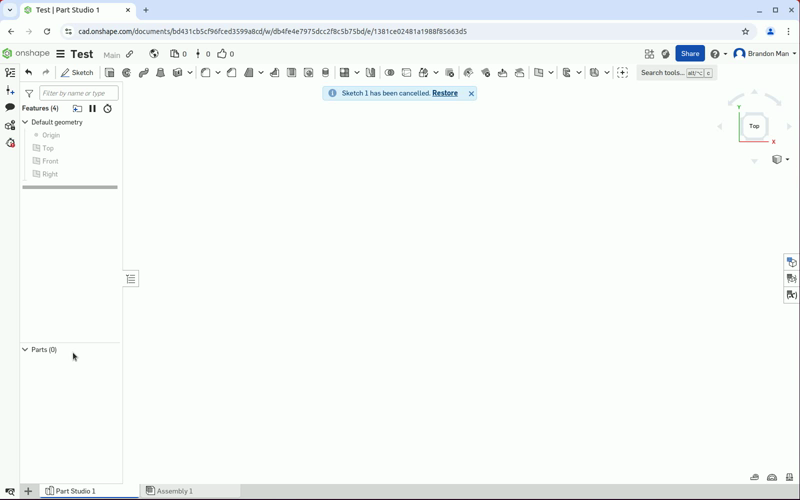
key(shift+p)
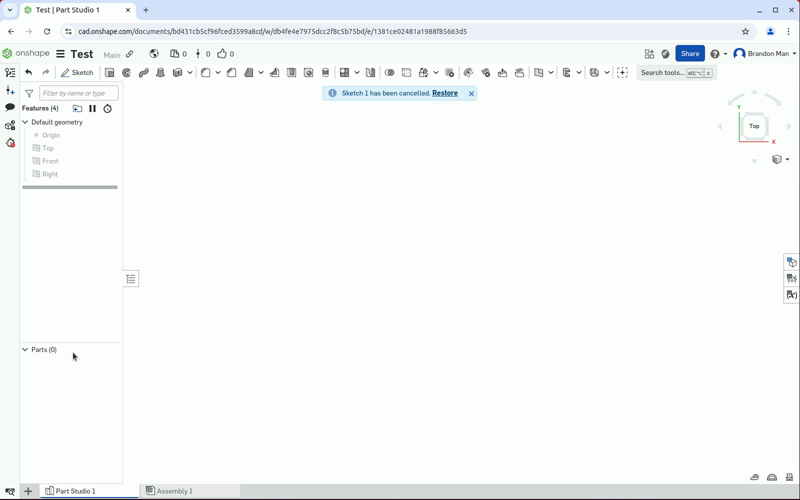
key(space)
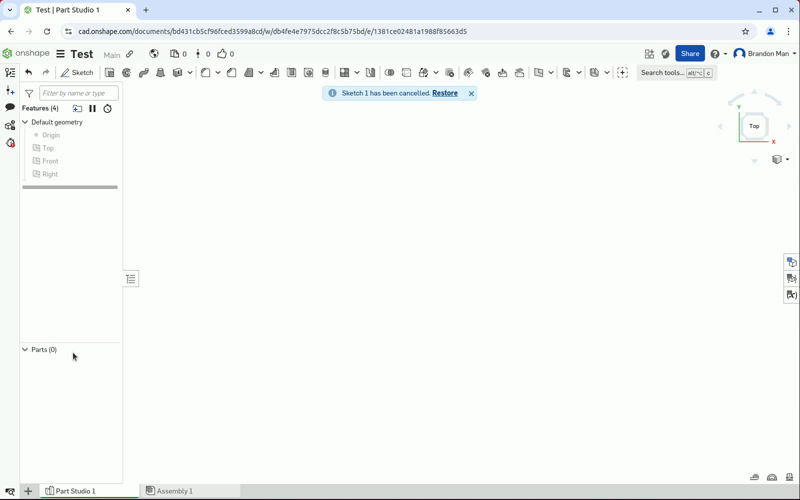
key_down(shift)
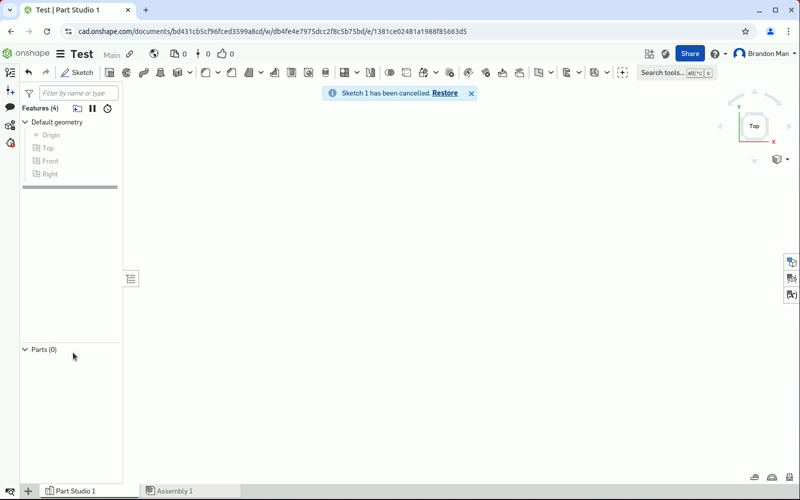
key(up)
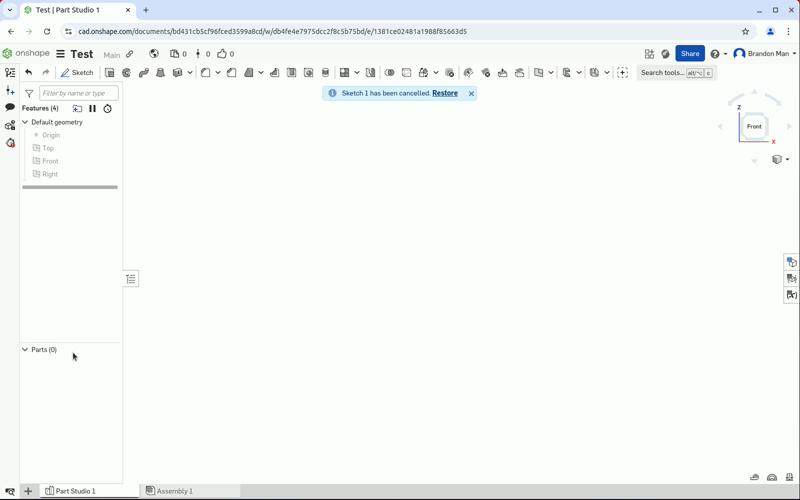
key_up(shift)
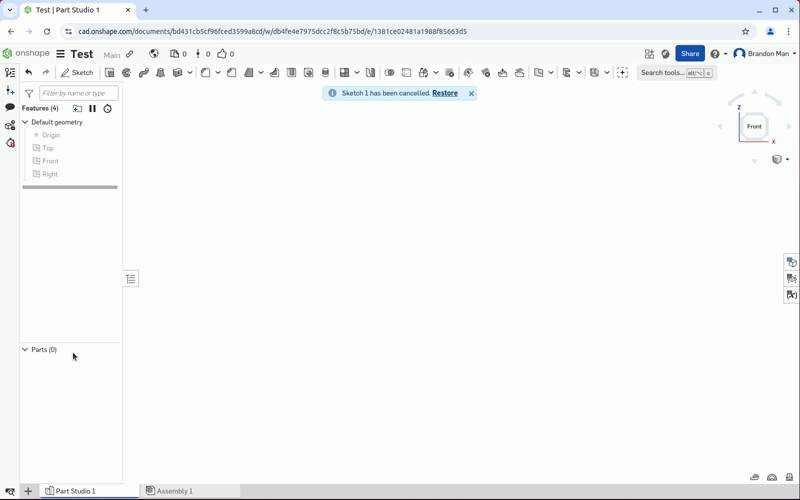
mouse_move(73, 352)
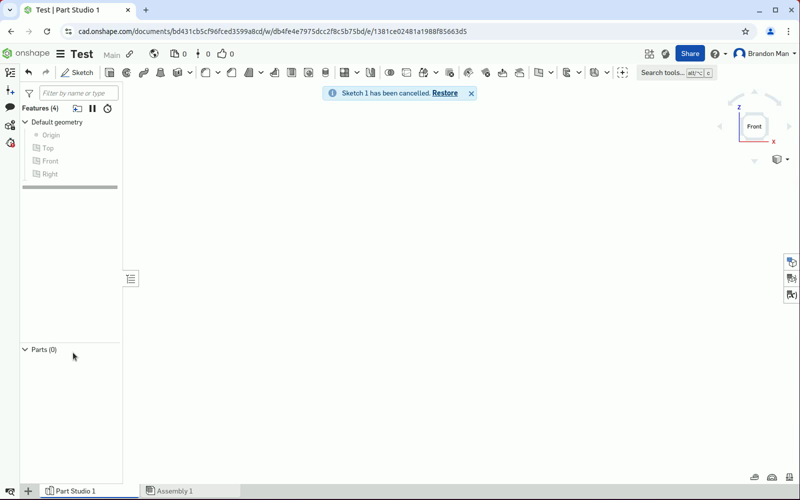
key(shift+y)
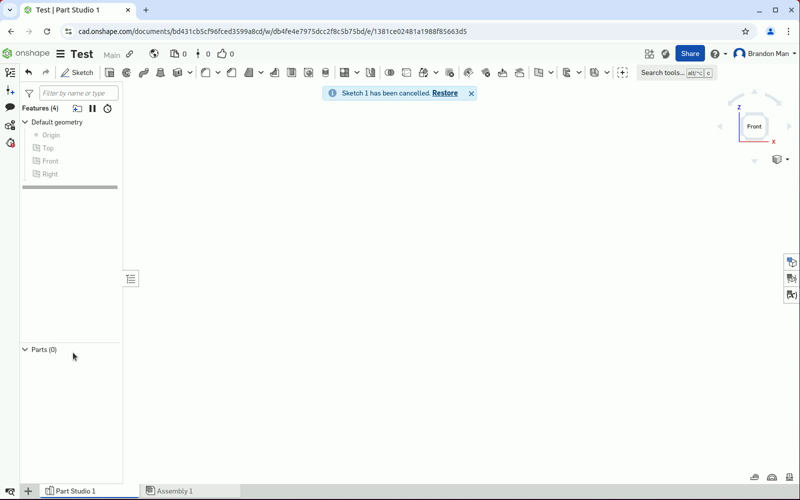
key(shift+s)
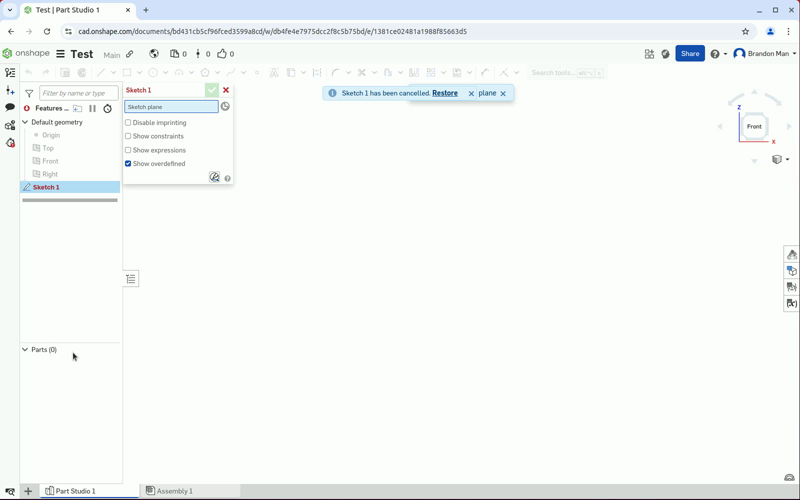
mouse_move(73, 163)
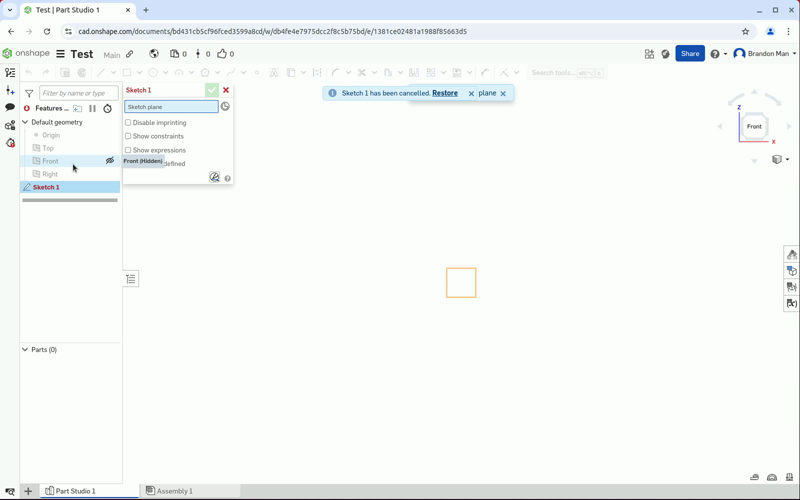
click(73, 163)
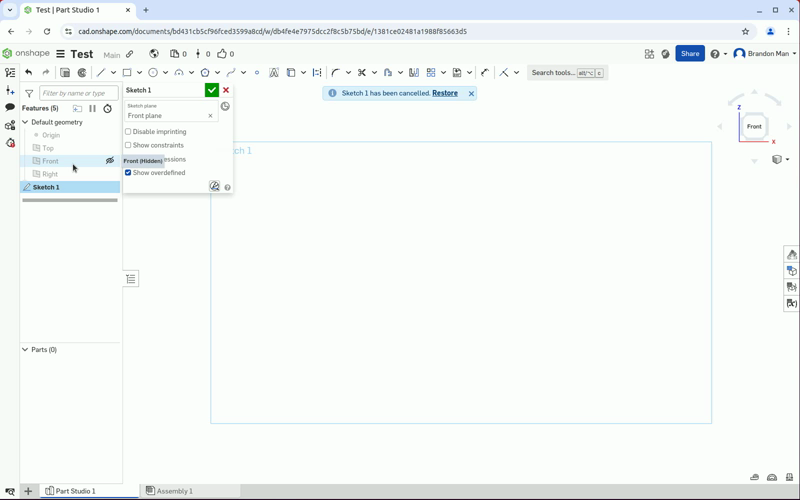
mouse_move(73, 352)
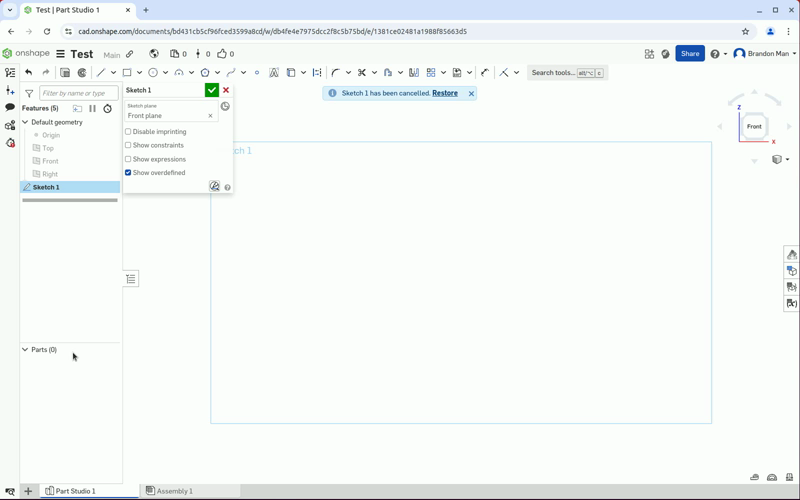
key(y)
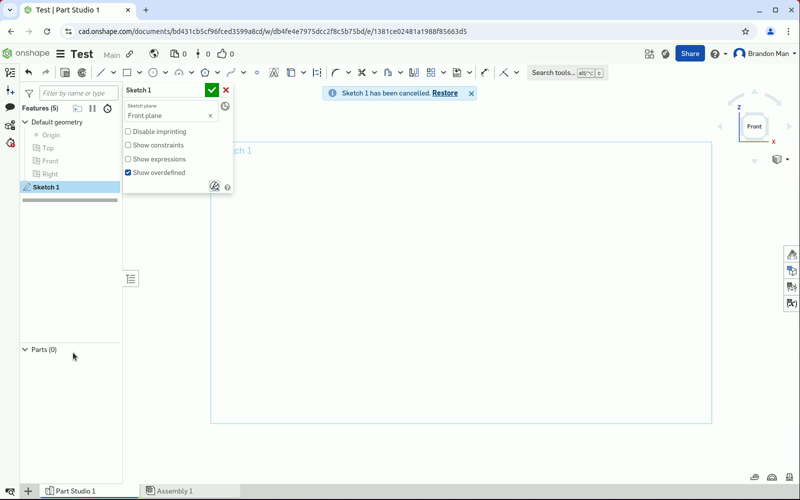
key(l)
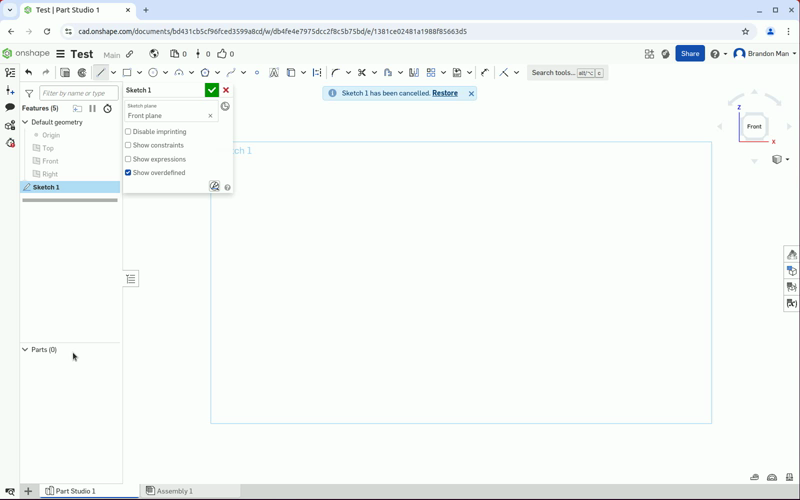
key_down(shift)
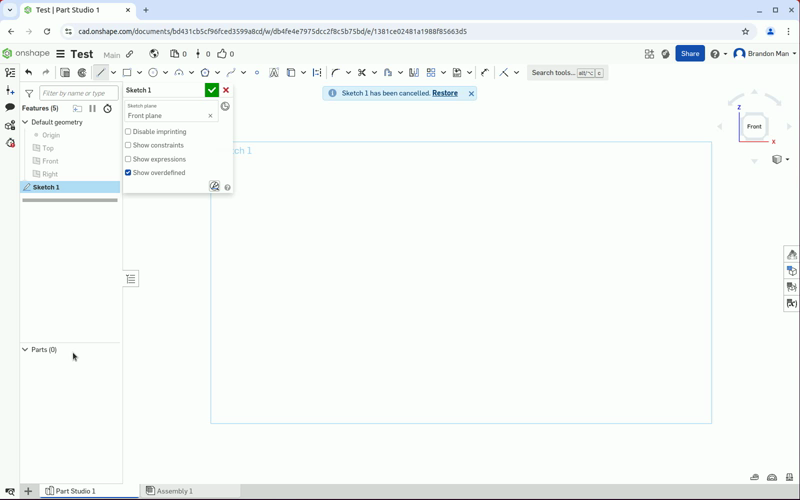
mouse_move(401, 342)
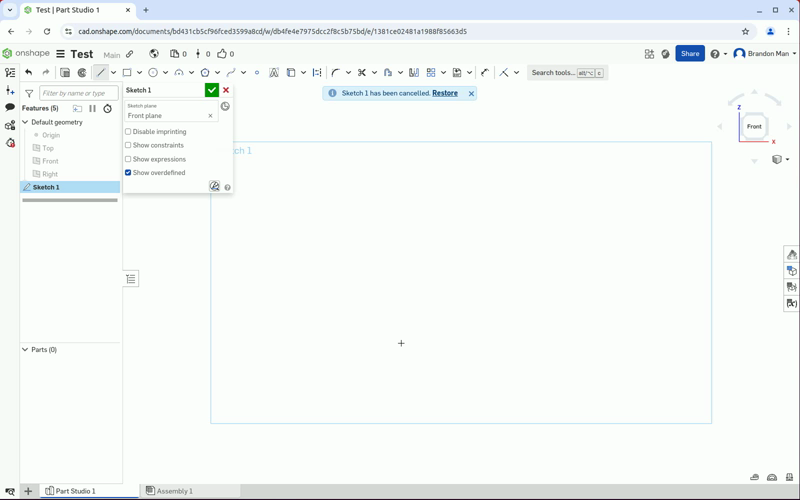
click(401, 342)
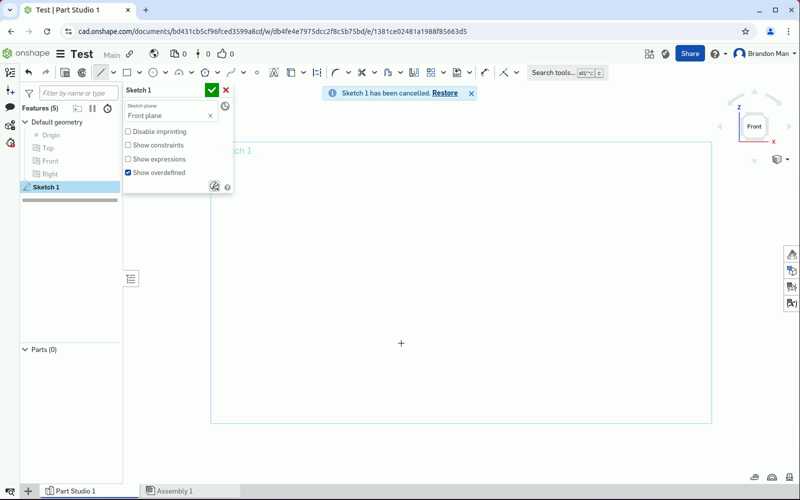
key_up(shift)
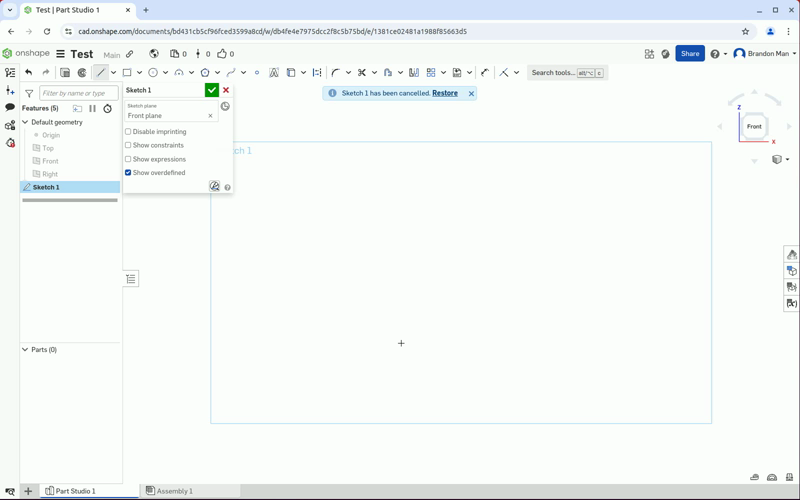
key_down(shift)
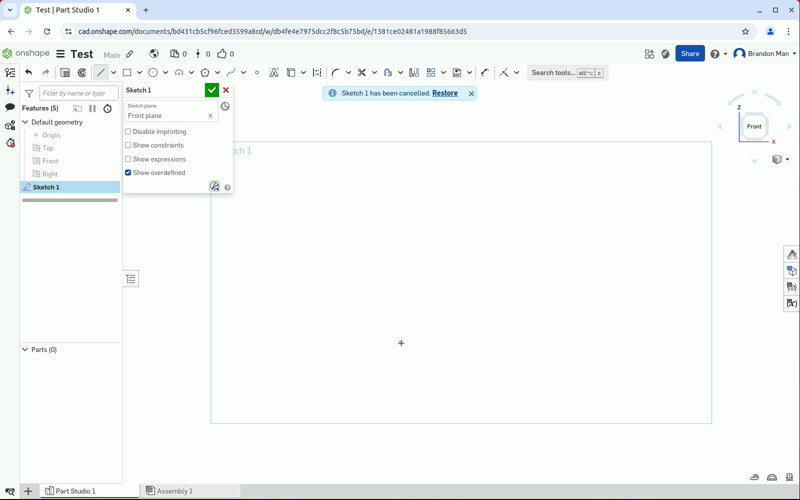
mouse_move(519, 342)
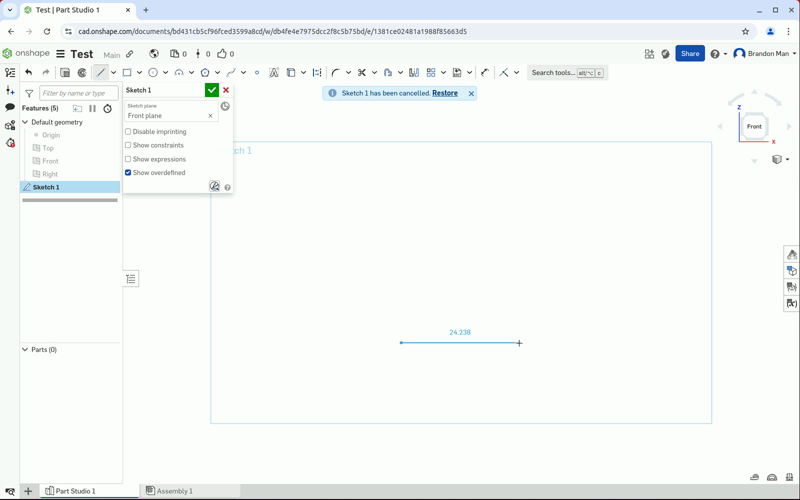
click(519, 342)
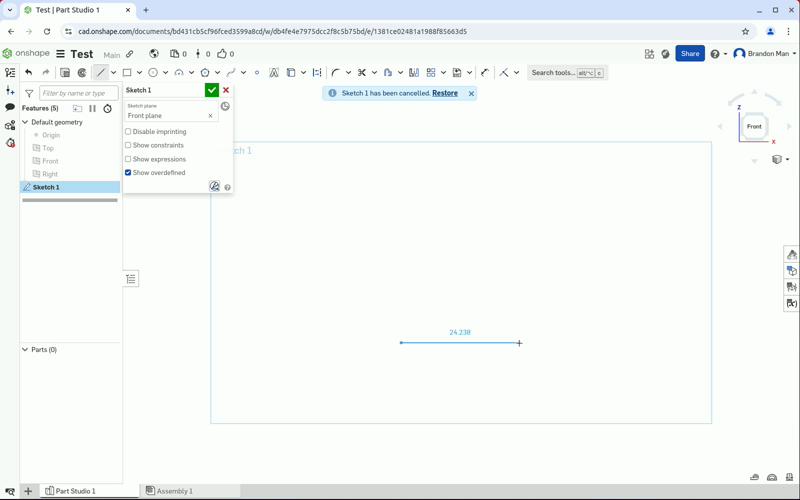
key_up(shift)
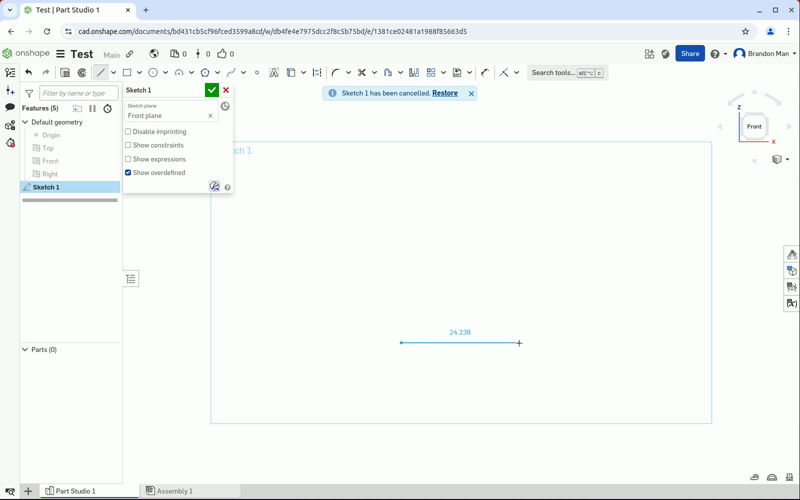
key_down(shift)
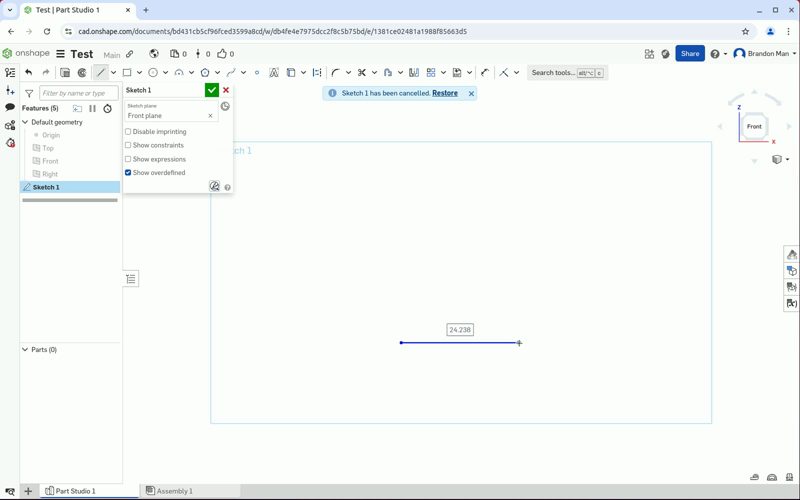
mouse_move(519, 224)
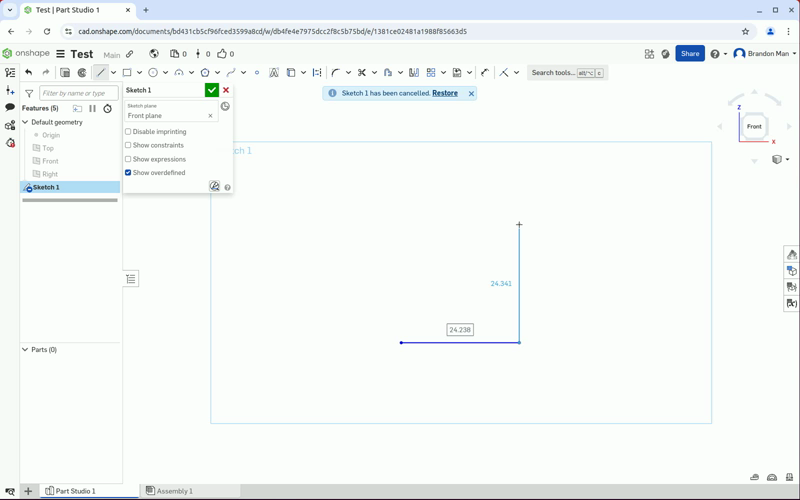
click(519, 224)
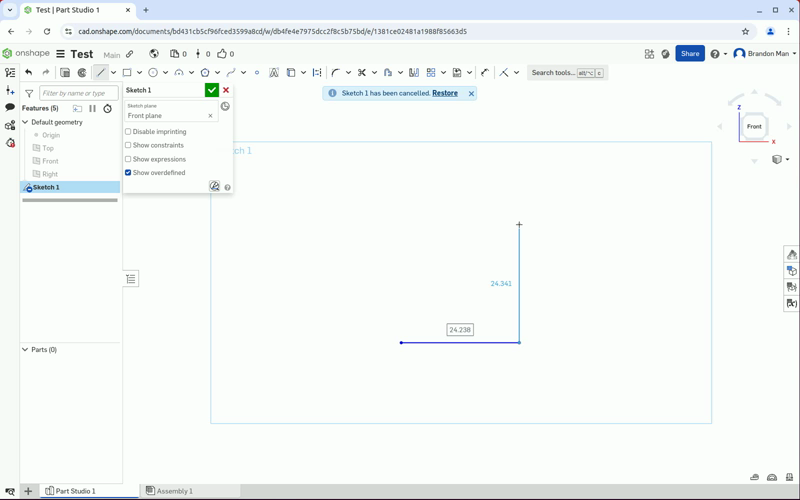
key_up(shift)
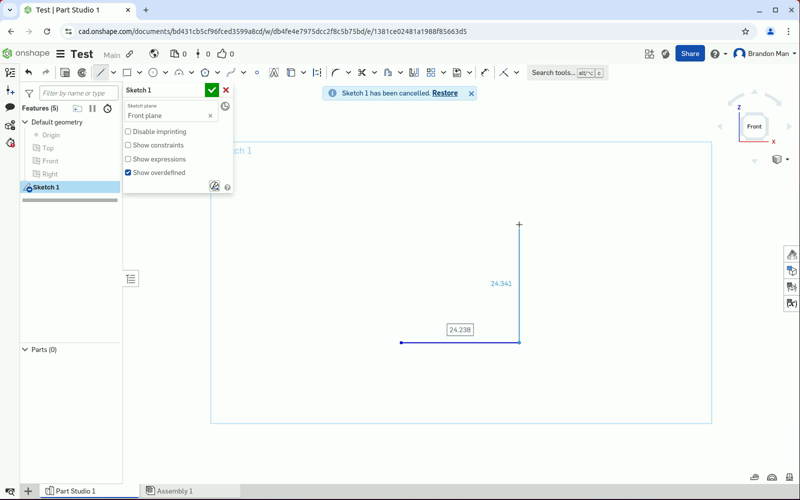
key_down(shift)
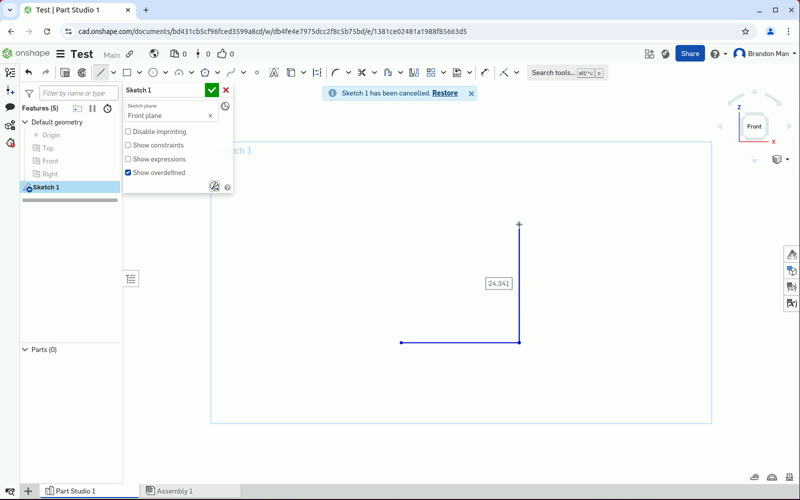
mouse_move(401, 224)
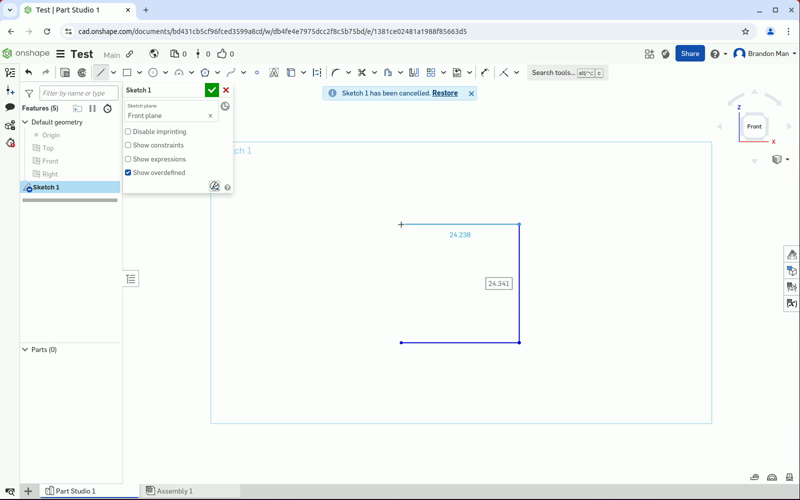
click(401, 224)
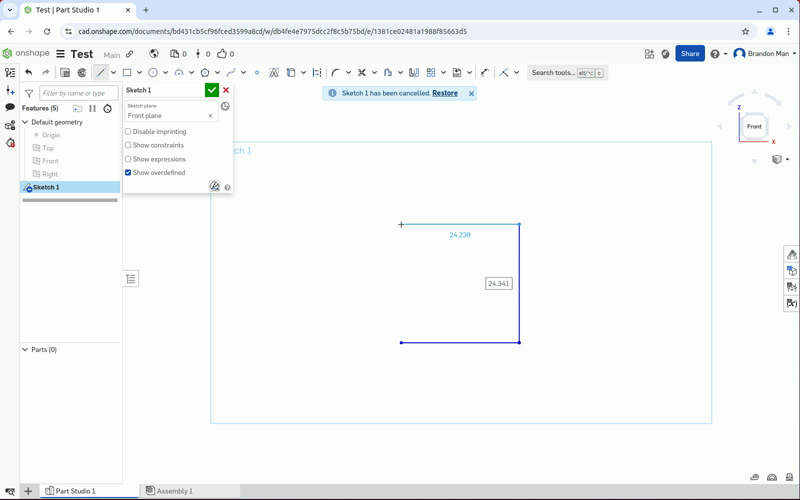
key_up(shift)
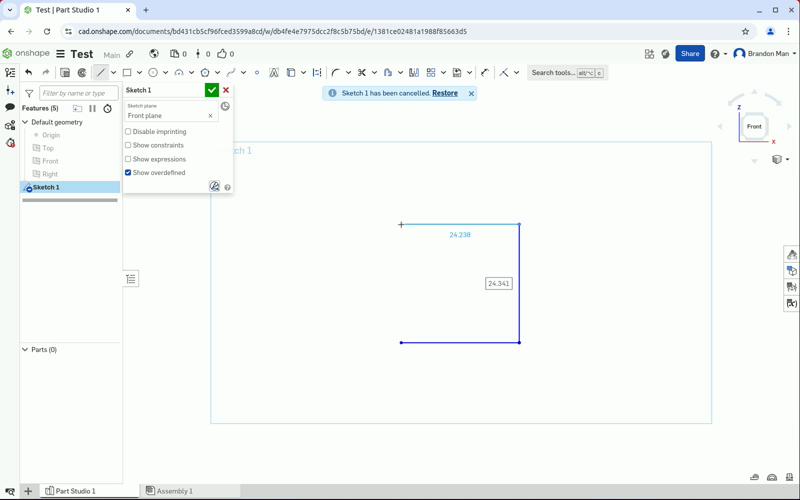
key_down(shift)
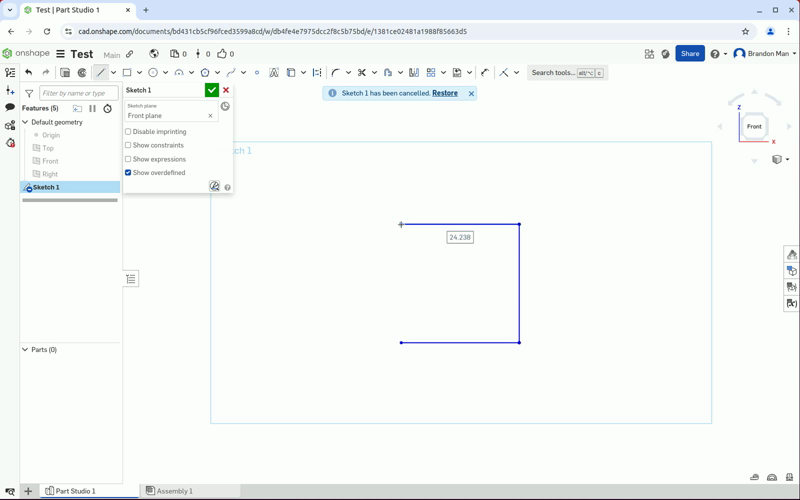
mouse_move(401, 342)
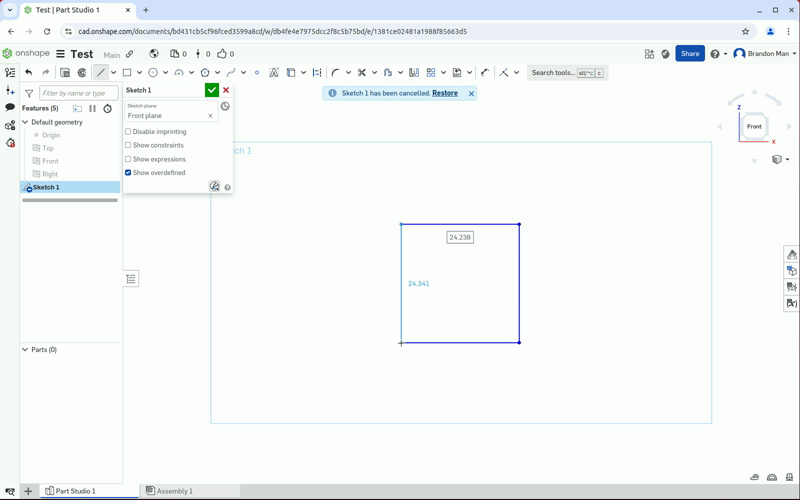
key_up(shift)
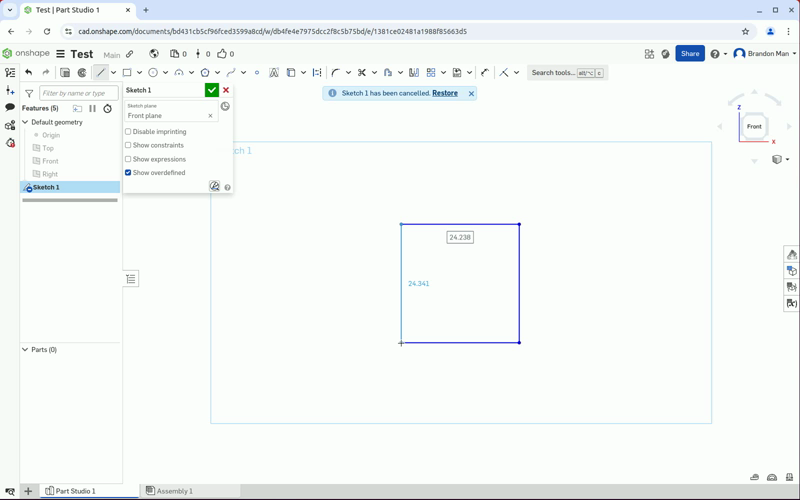
click(401, 342)
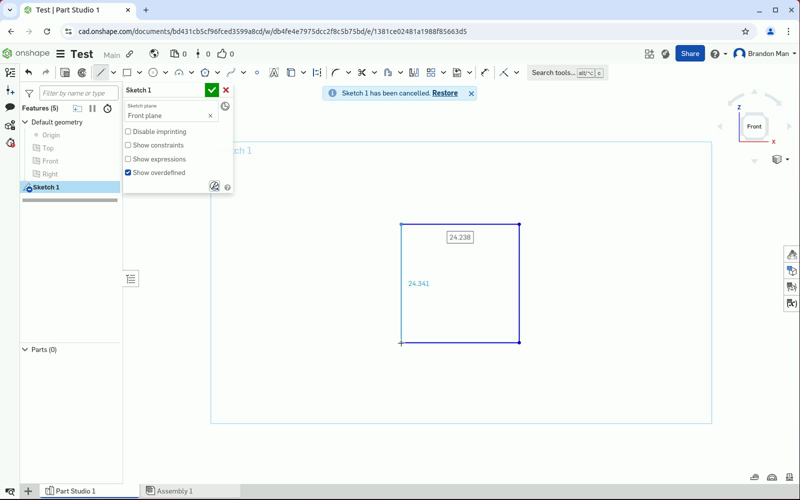
key(esc)
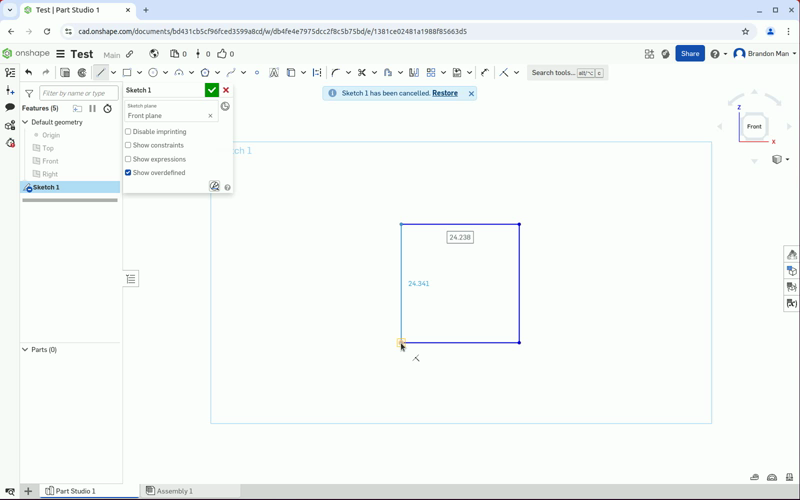
key(c)
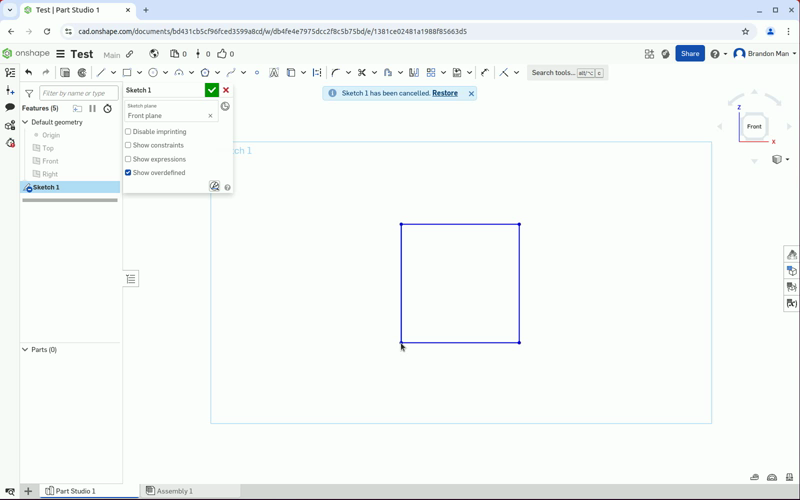
key_down(shift)
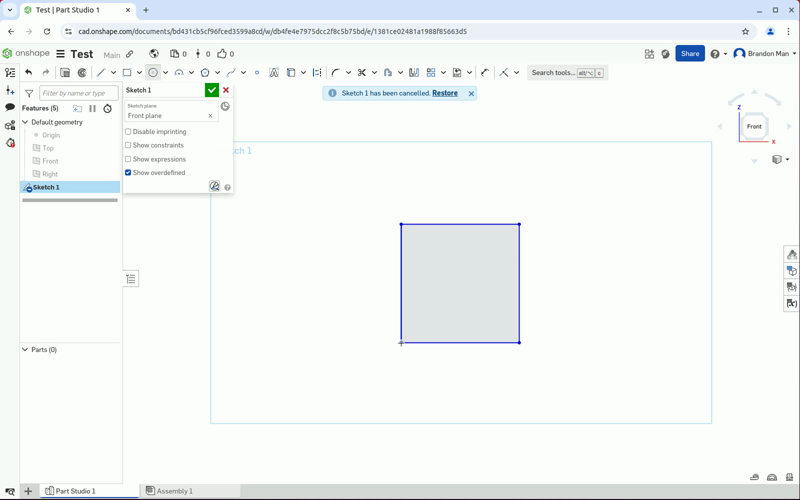
mouse_move(460, 282)
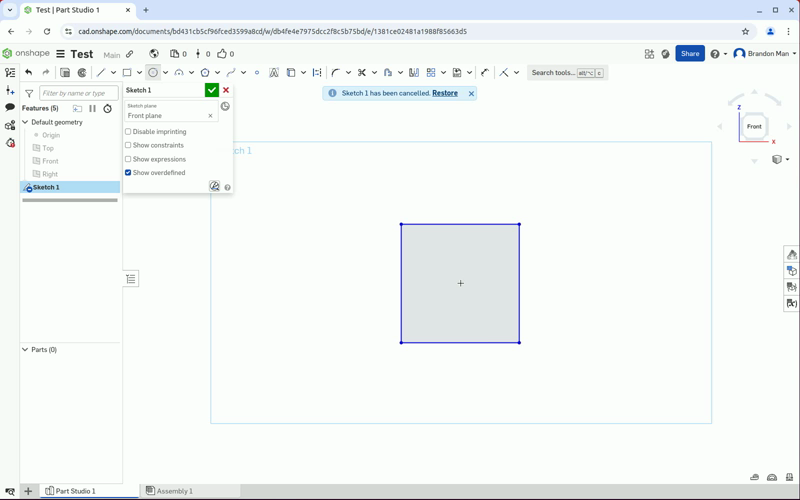
click(460, 282)
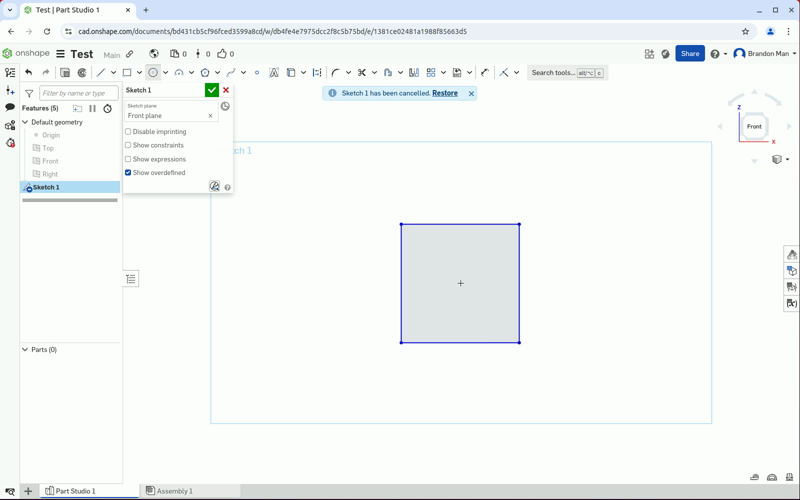
key_up(shift)
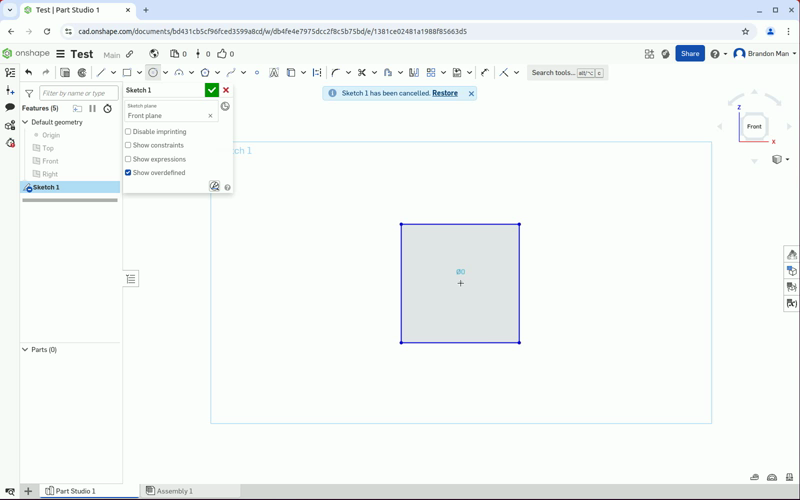
mouse_move(490, 282)
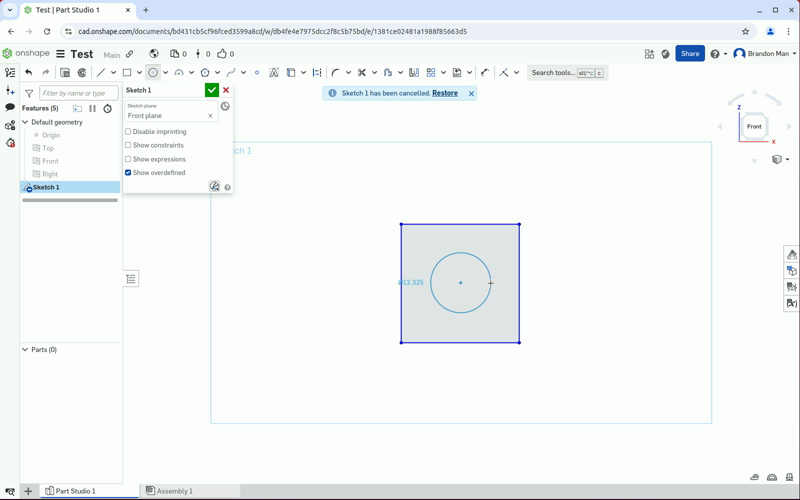
click(490, 282)
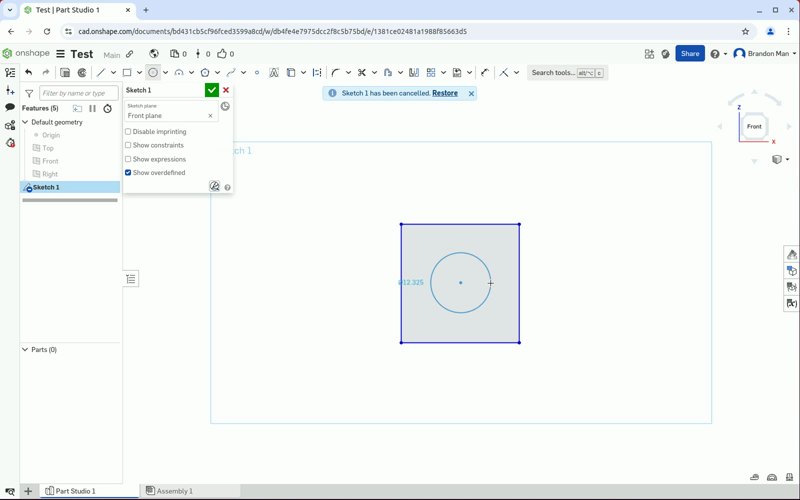
key(esc)
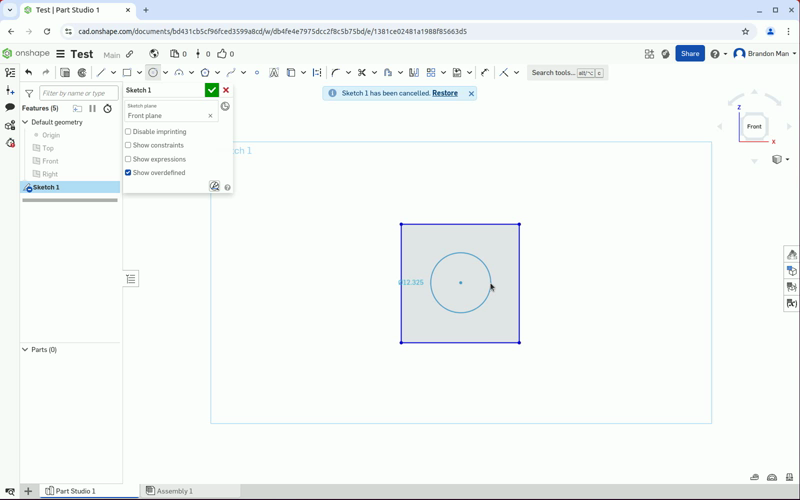
mouse_move(478, 324)
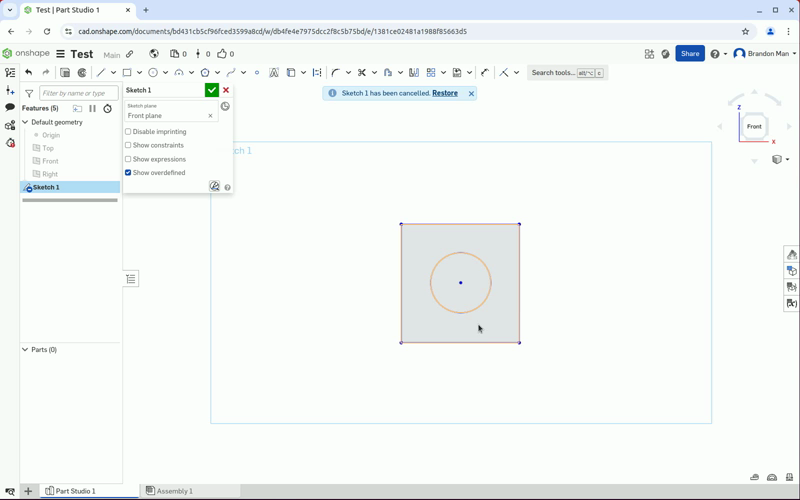
click(478, 324)
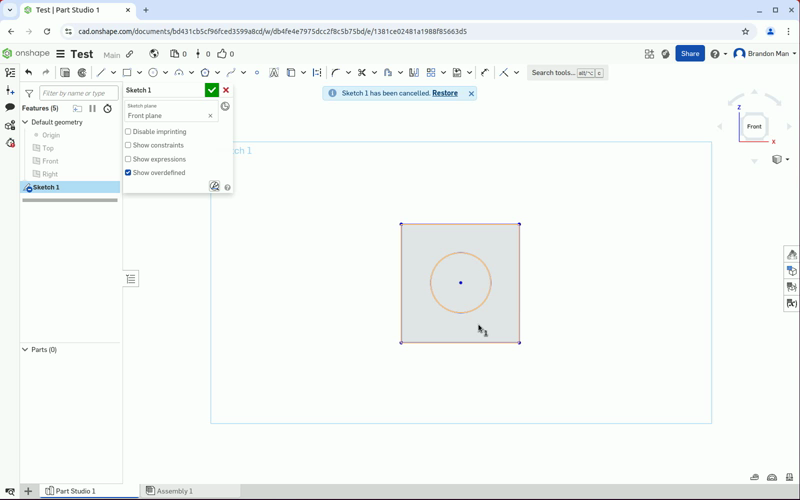
mouse_move(73, 352)
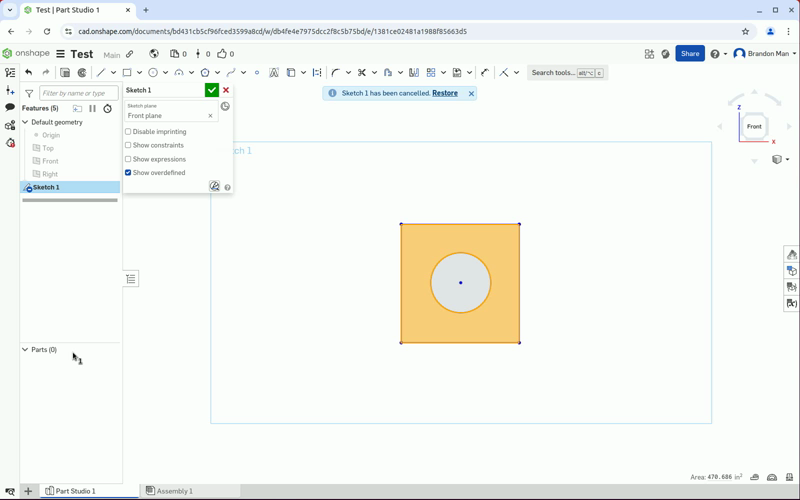
key(shift+y)
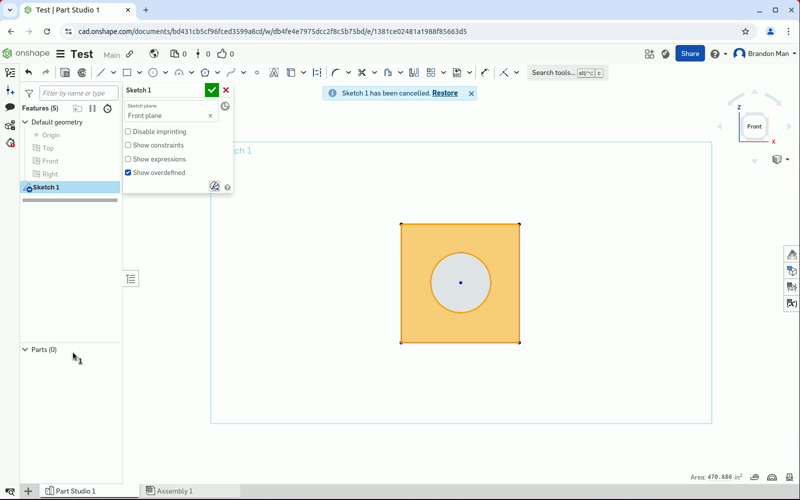
key(shift+e)
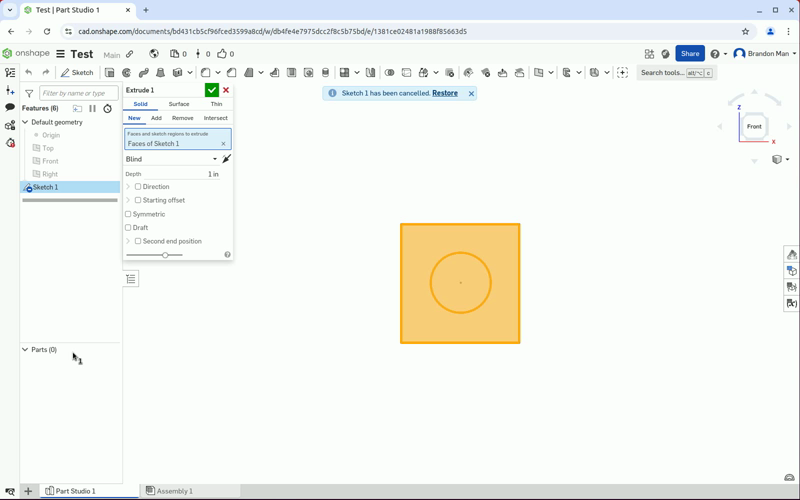
mouse_move(143, 106)
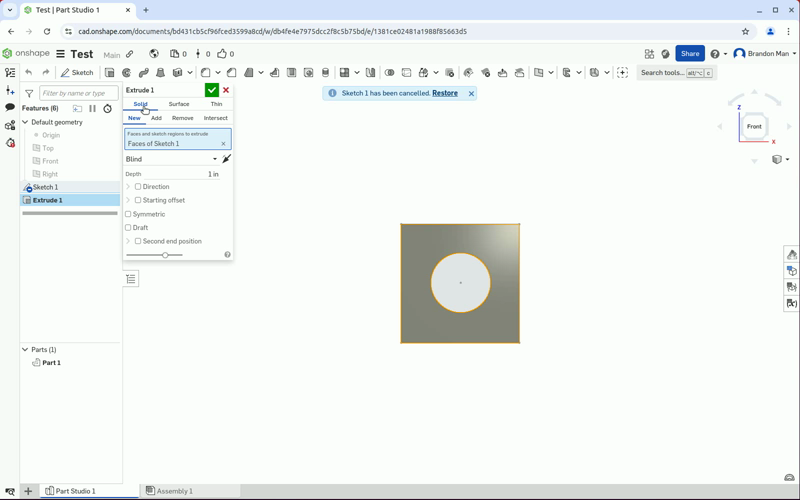
click(143, 106)
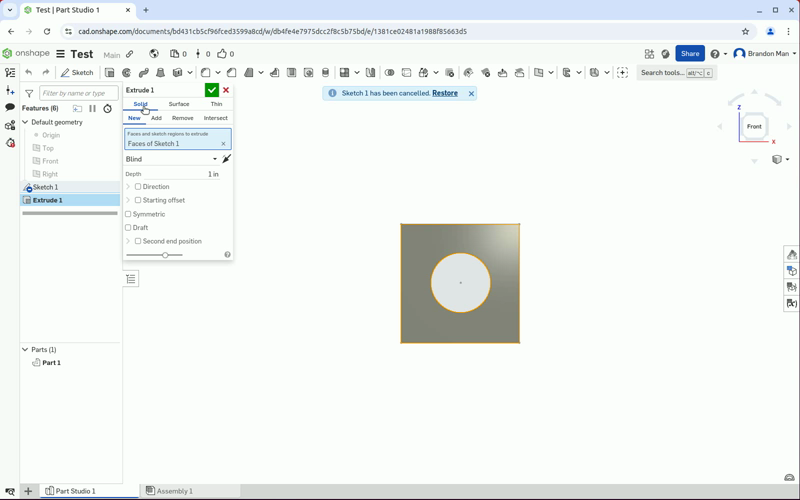
mouse_move(137, 120)
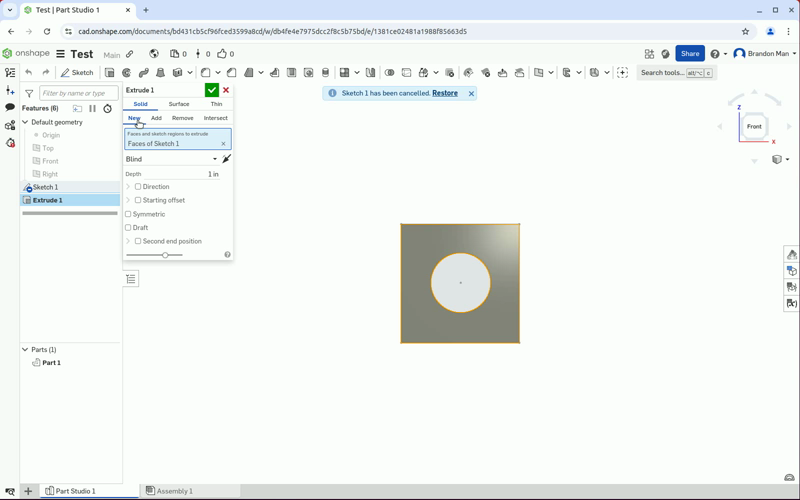
click(137, 120)
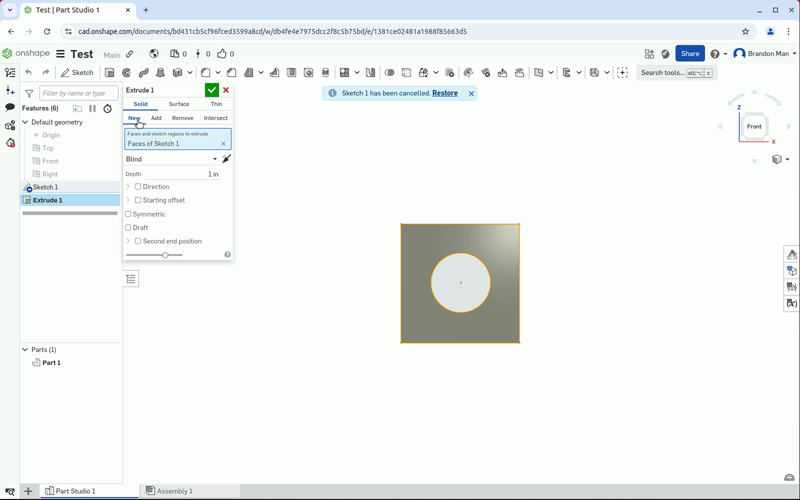
key(tab, 4)
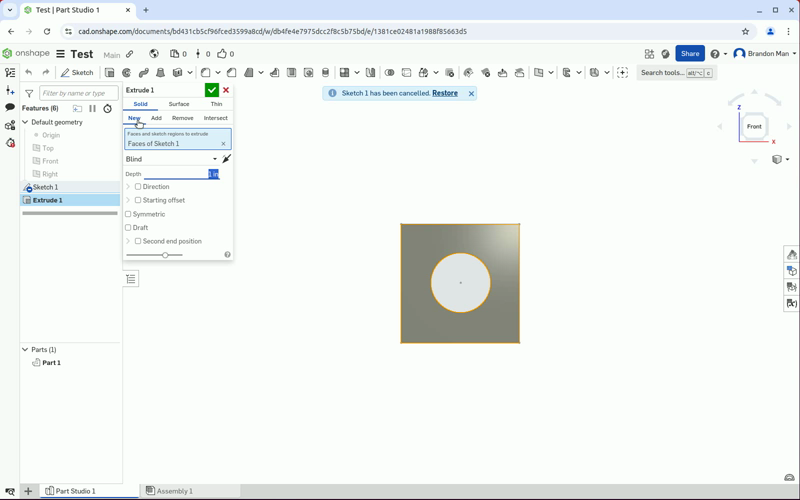
text(24.552)
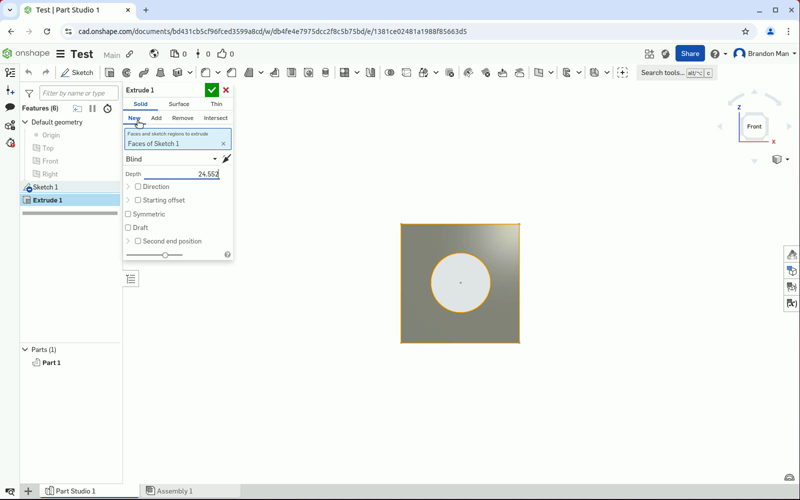
key(tab, 3)
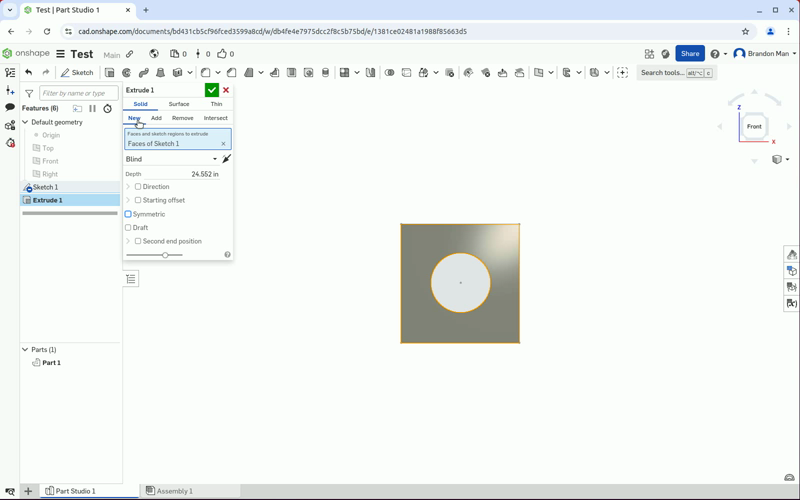
key(space)
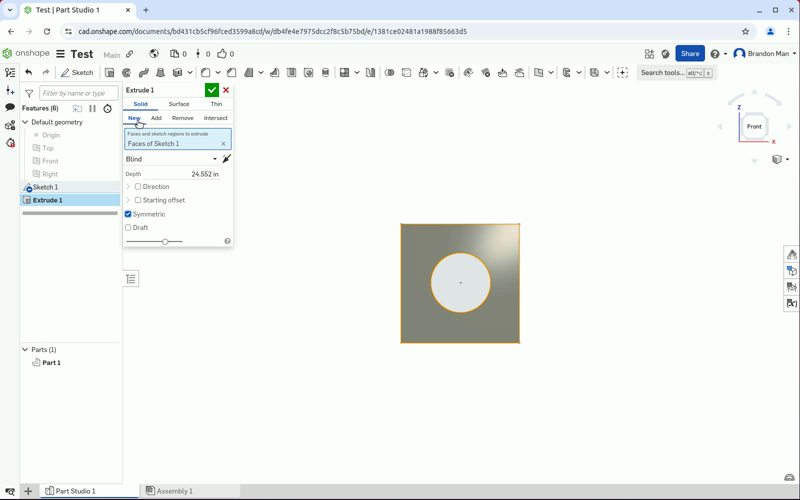
key(enter)
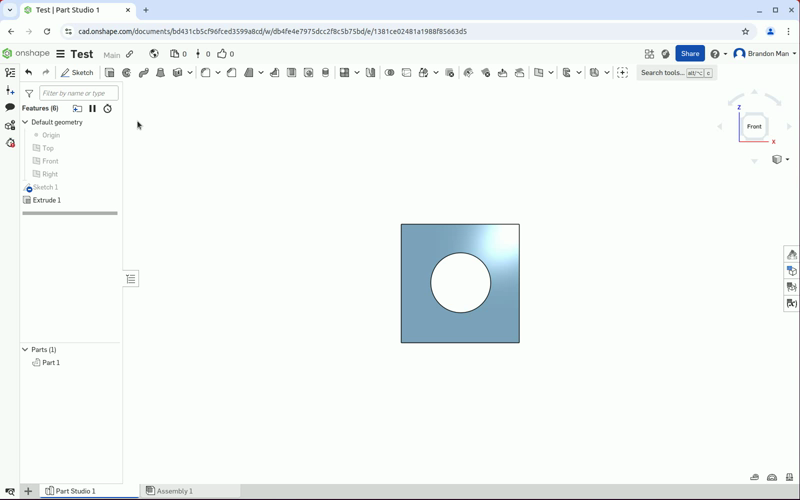
key(shift+h)
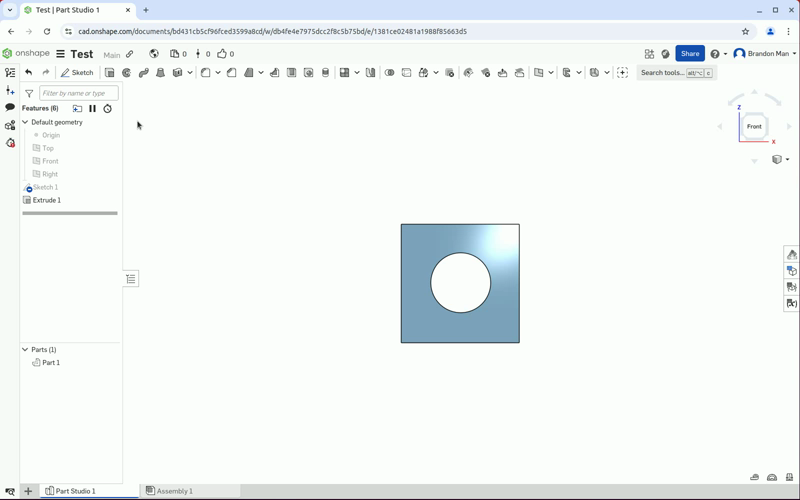
key(shift+h)
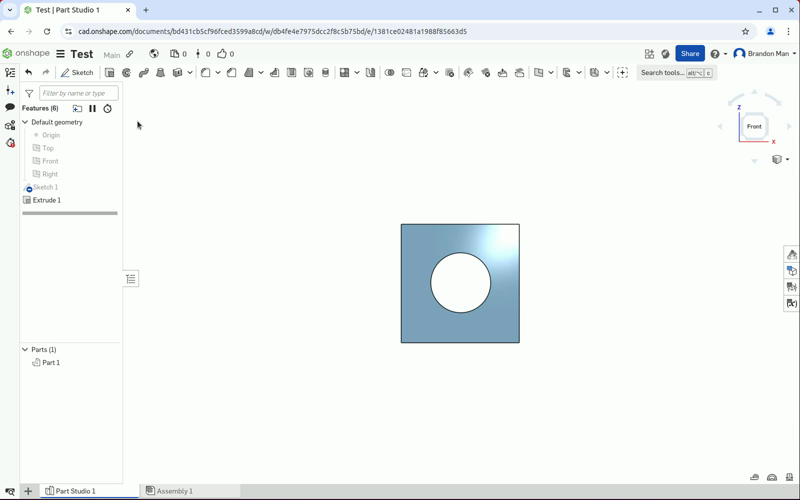
mouse_move(73, 189)
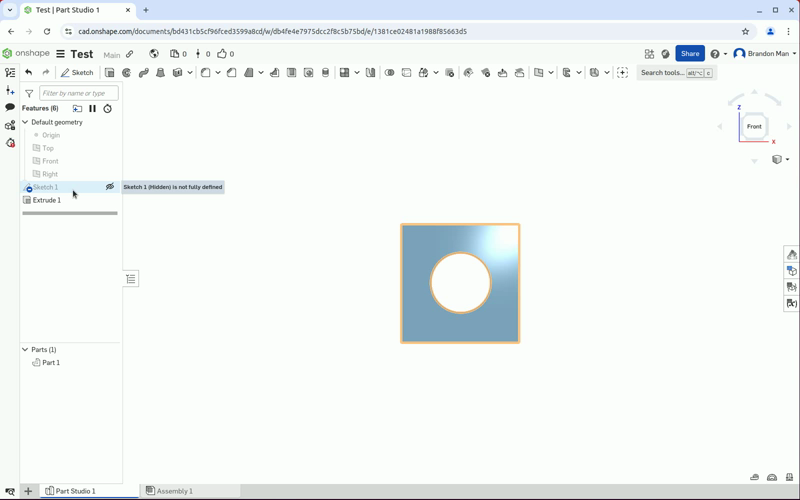
click(73, 189)
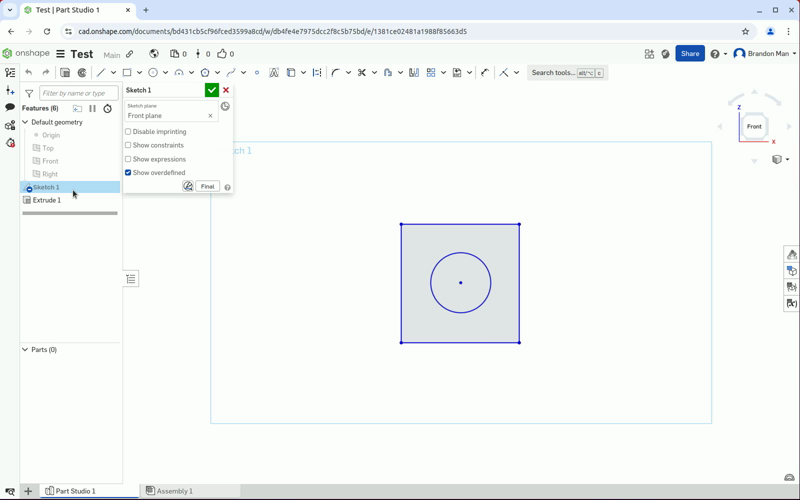
mouse_move(229, 92)
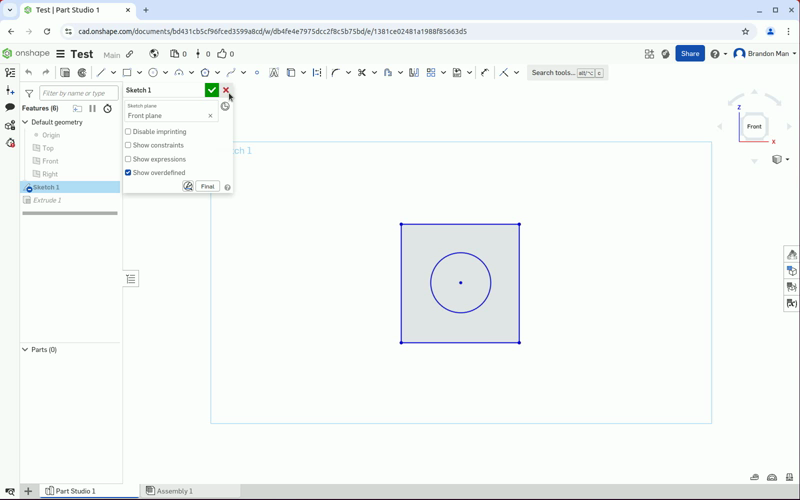
click(229, 92)
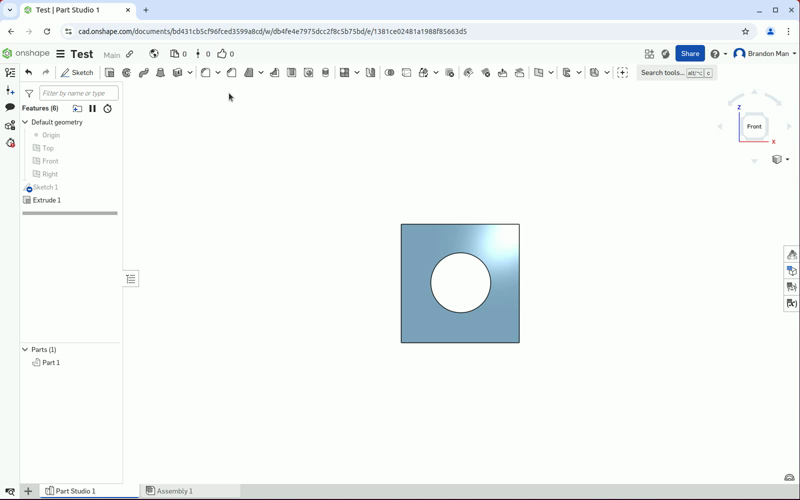
mouse_move(73, 352)
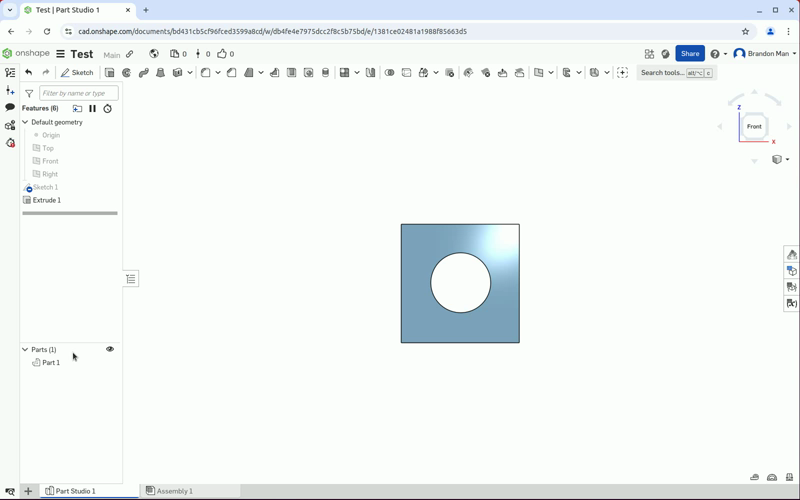
key(y)
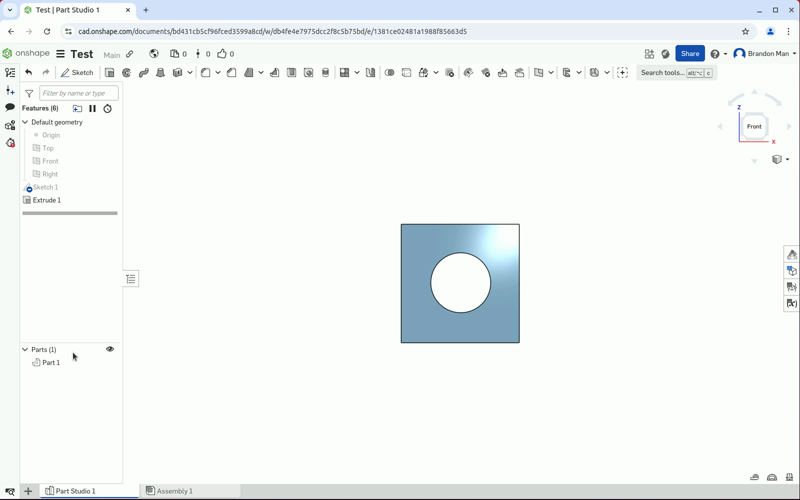
key(shift+p)
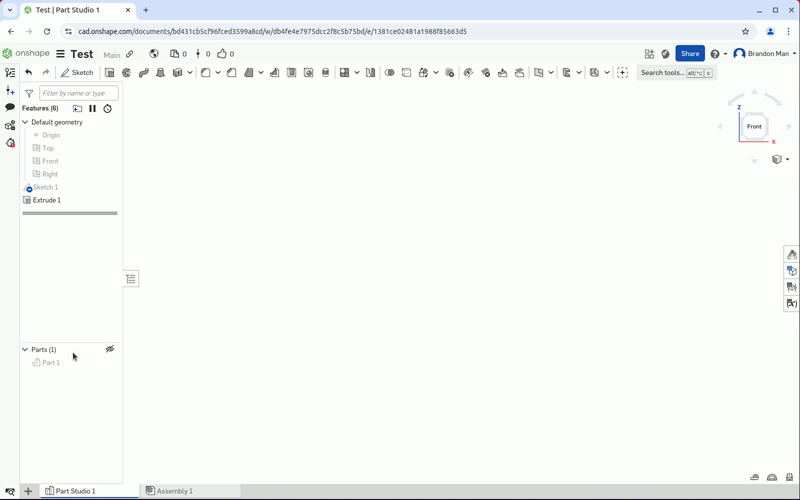
key(space)
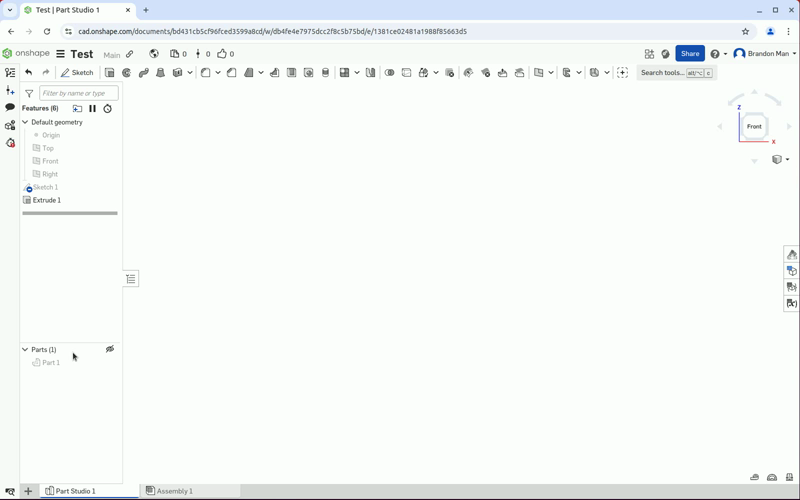
key_down(shift)
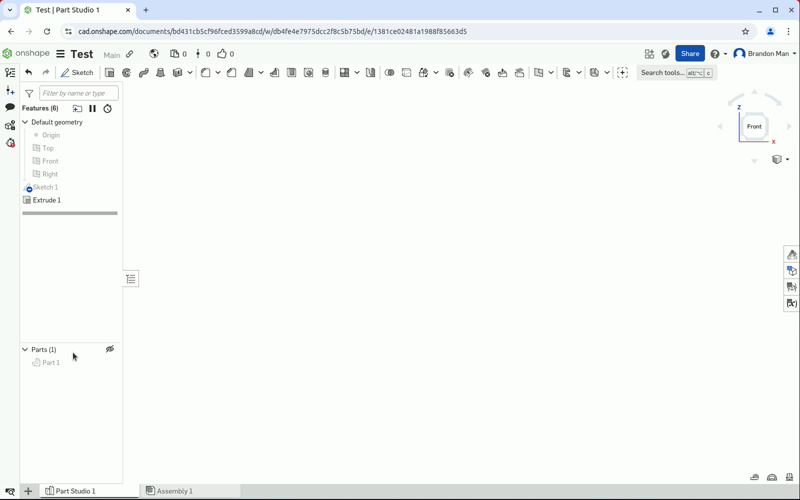
key(down)
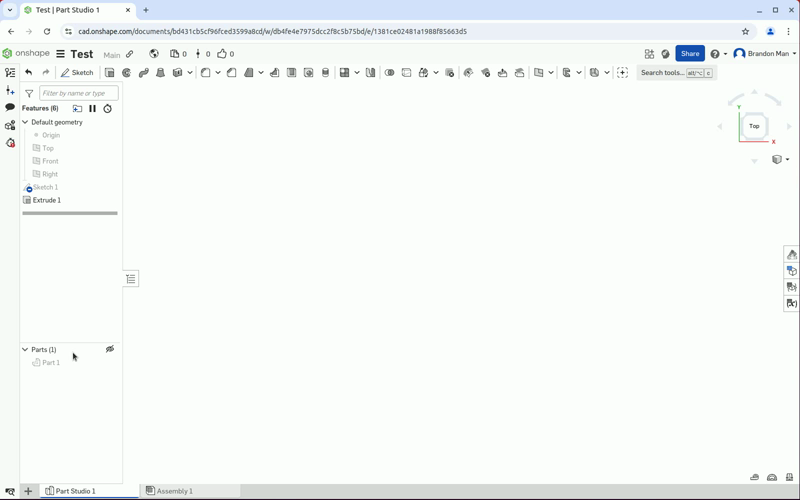
key_up(shift)
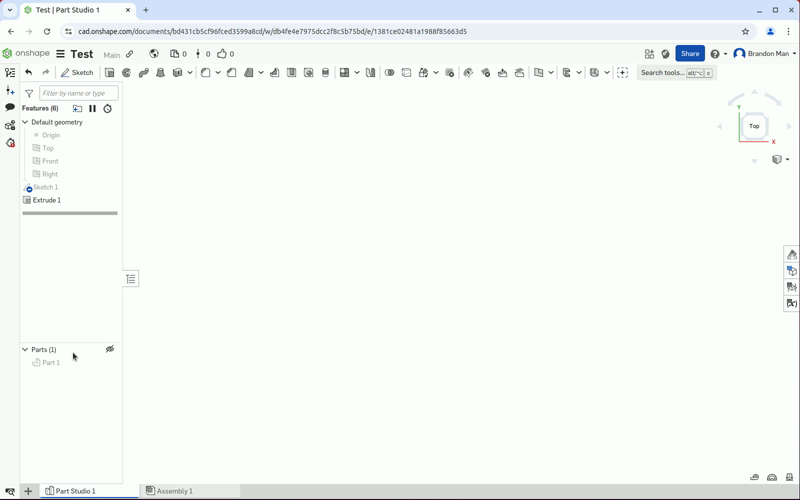
mouse_move(73, 352)
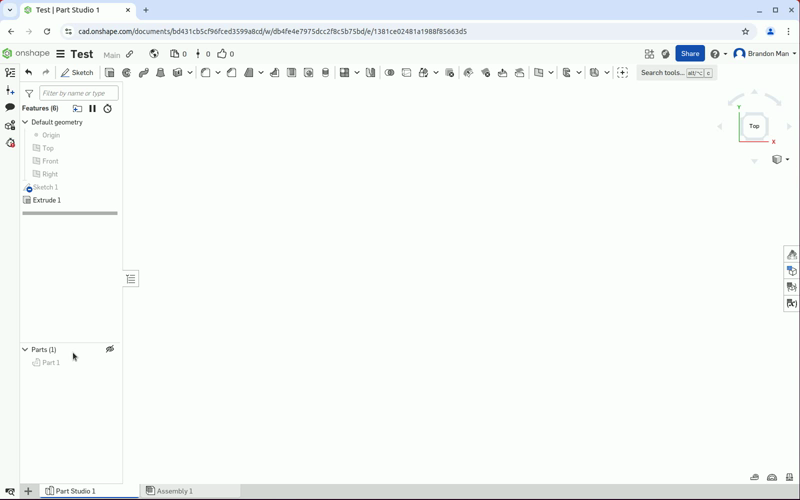
key(shift+y)
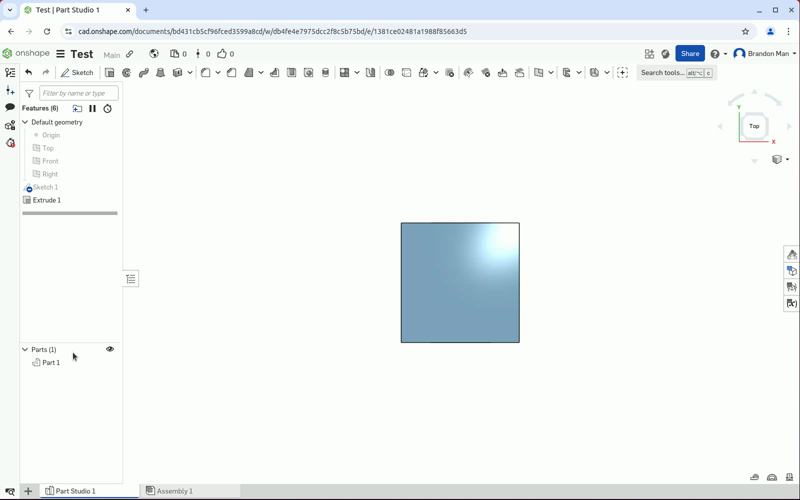
mouse_move(541, 75)
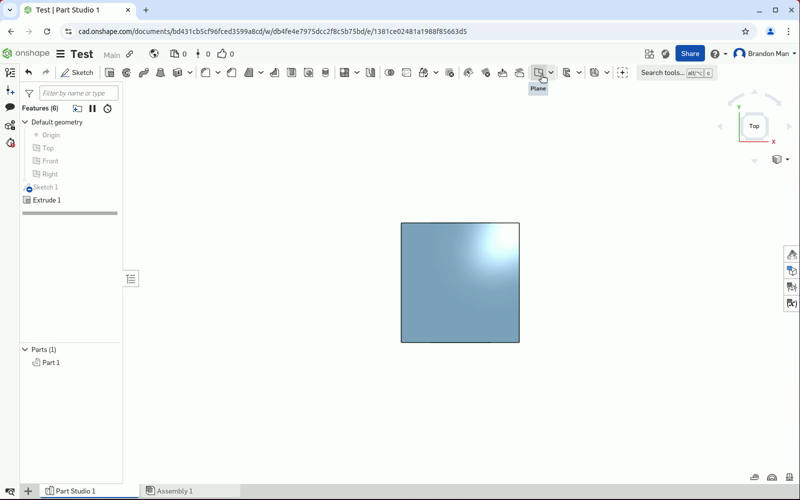
click(541, 75)
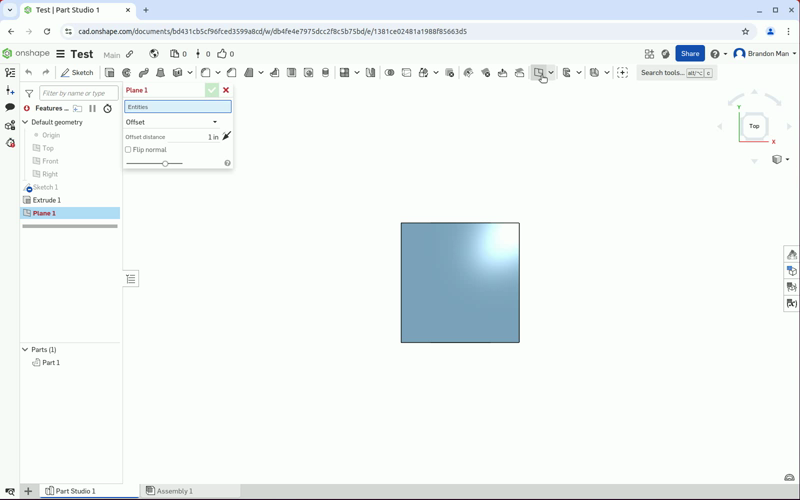
mouse_move(73, 150)
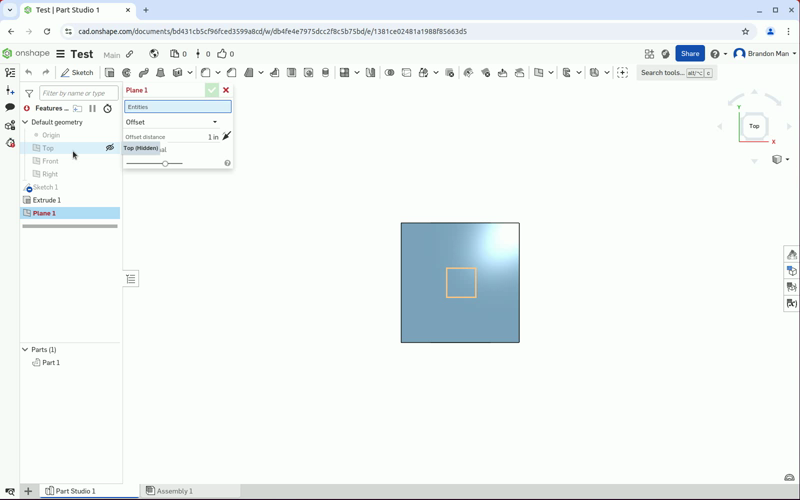
click(73, 150)
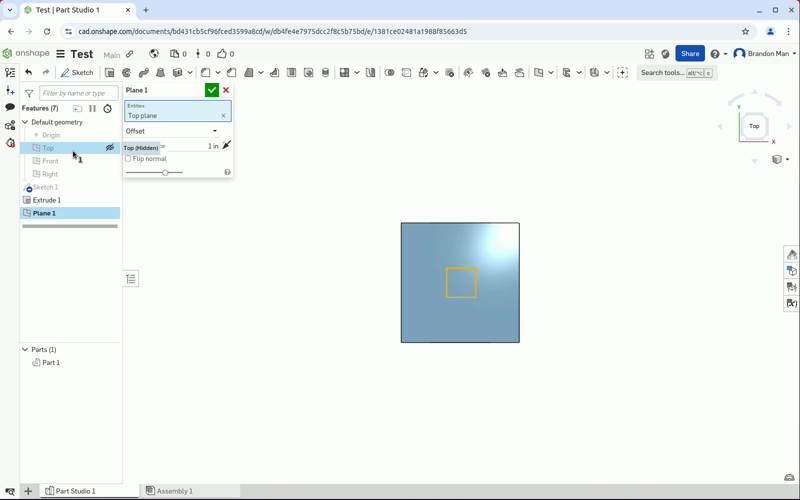
key(tab, 2)
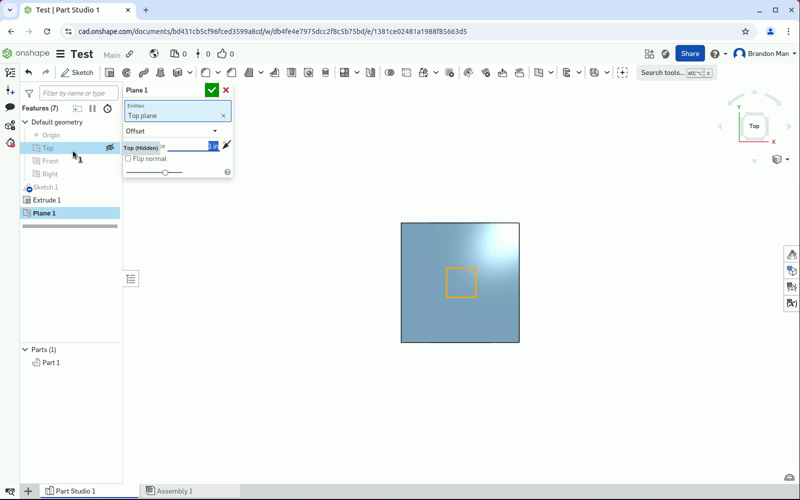
text(12.263)
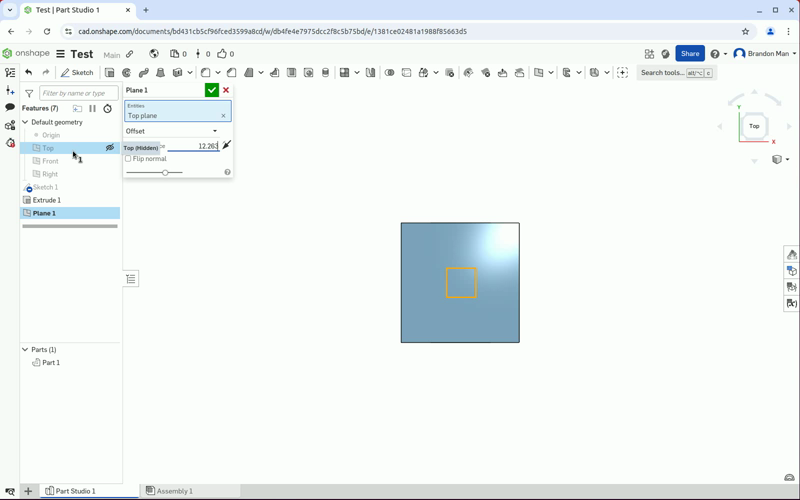
key(enter, 2)
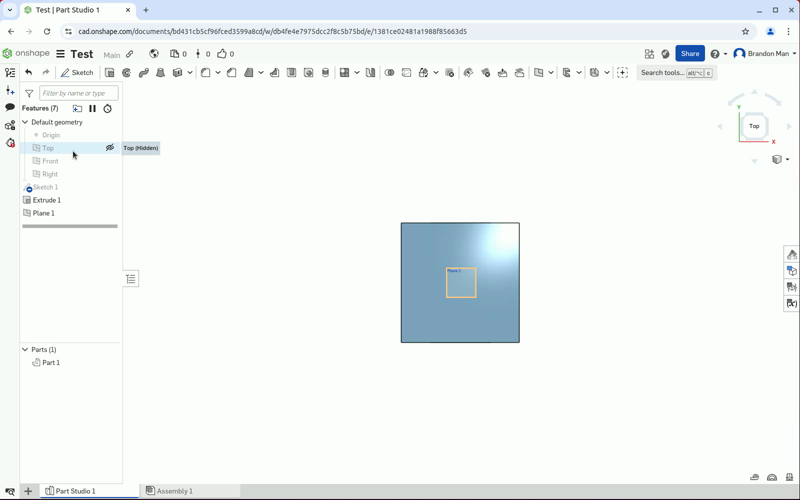
key(shift+s)
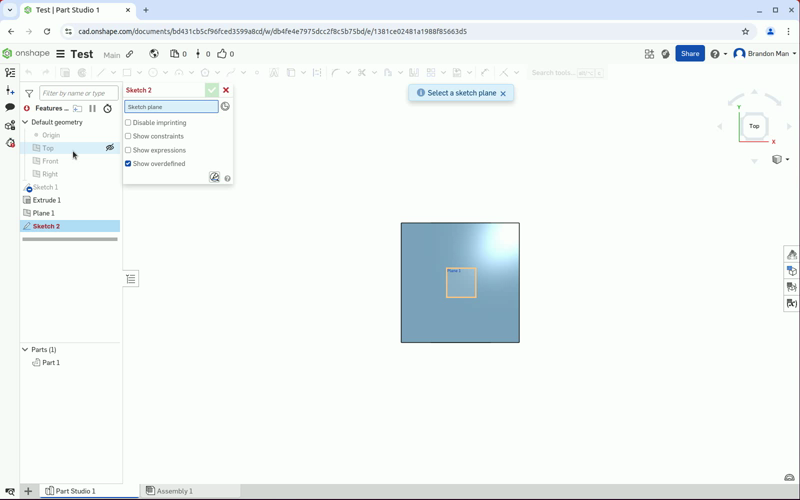
mouse_move(73, 215)
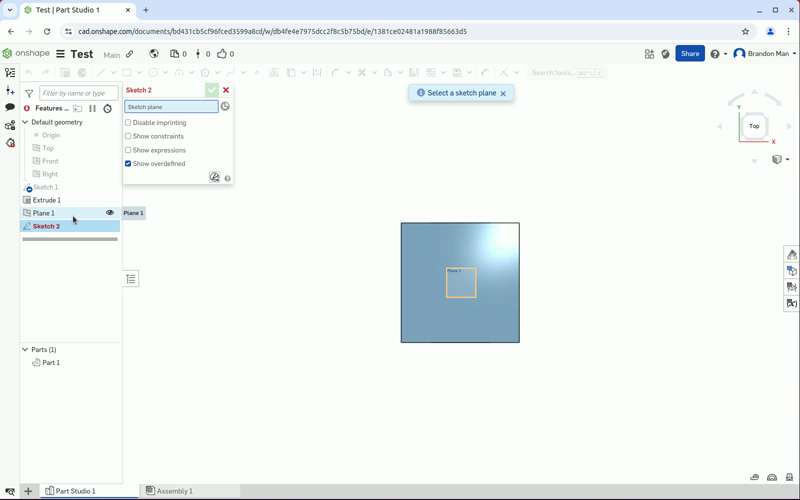
click(73, 215)
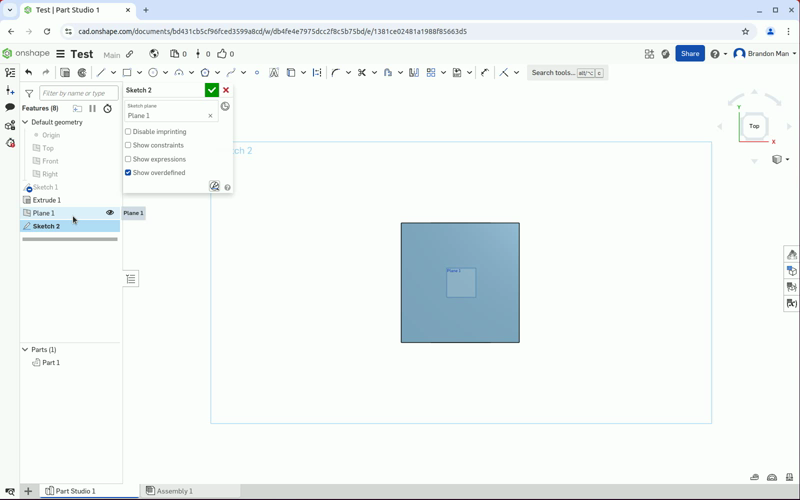
mouse_move(73, 352)
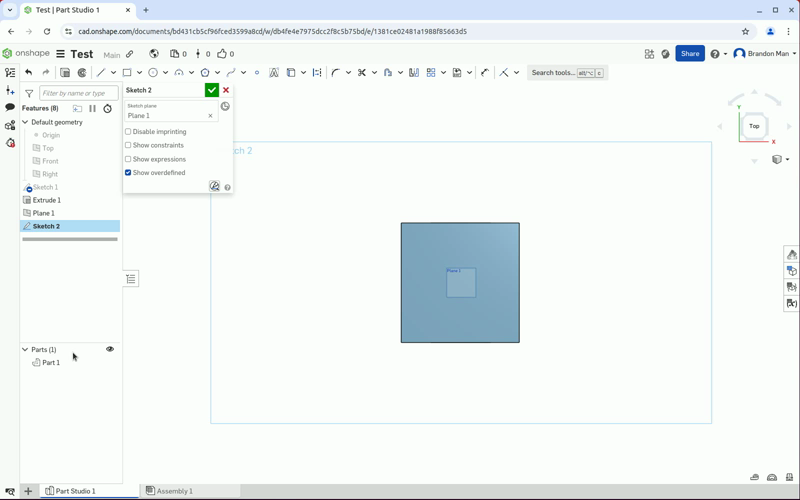
key(y)
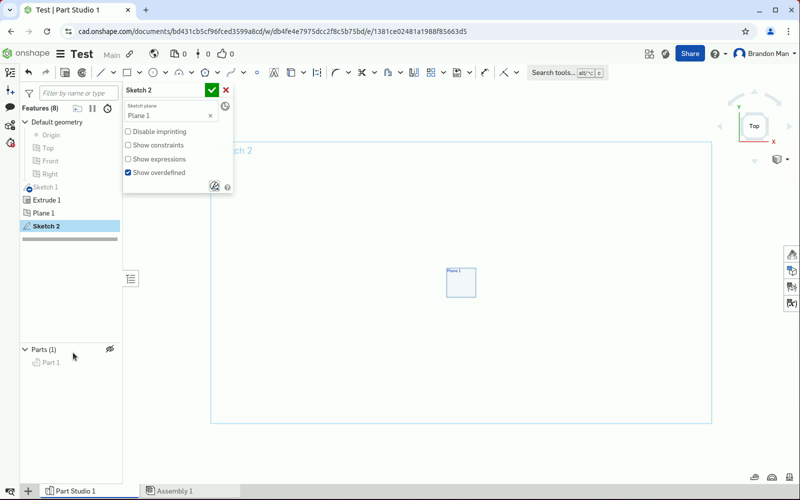
key(c)
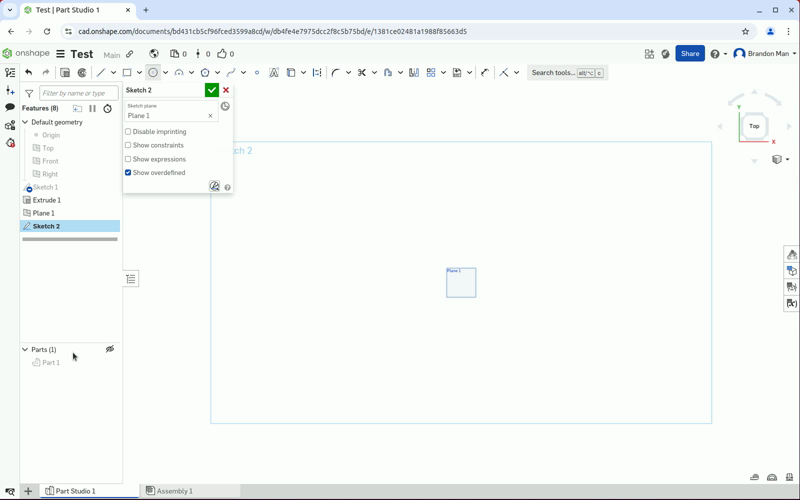
key_down(shift)
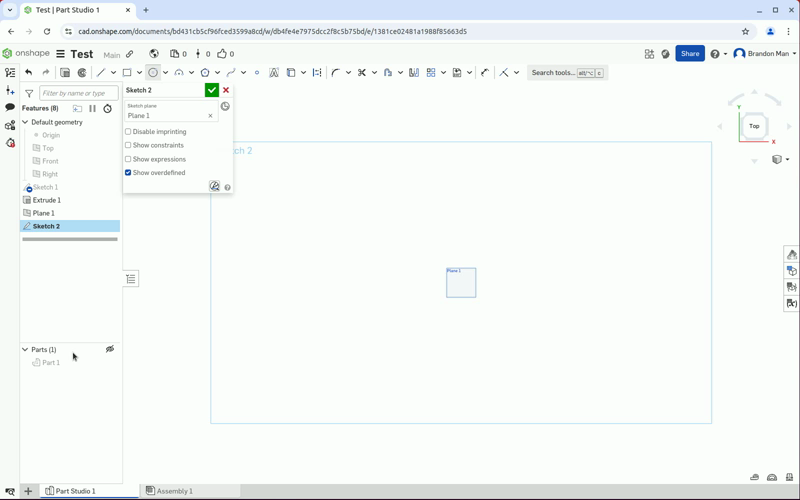
mouse_move(461, 282)
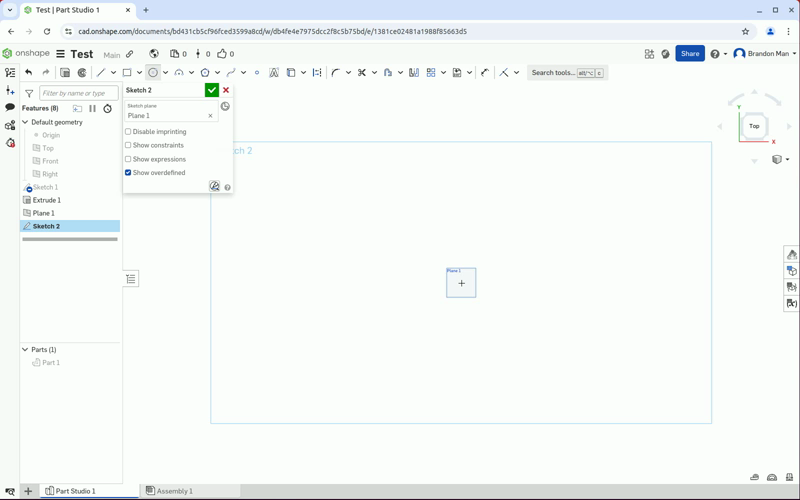
click(461, 282)
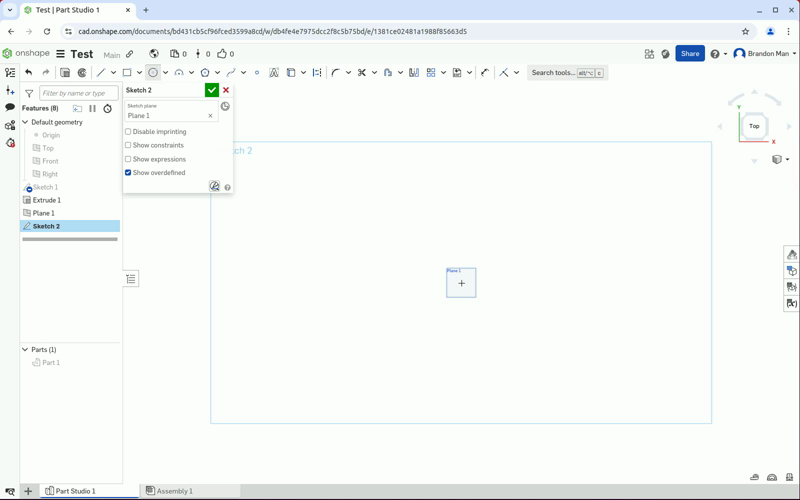
key_up(shift)
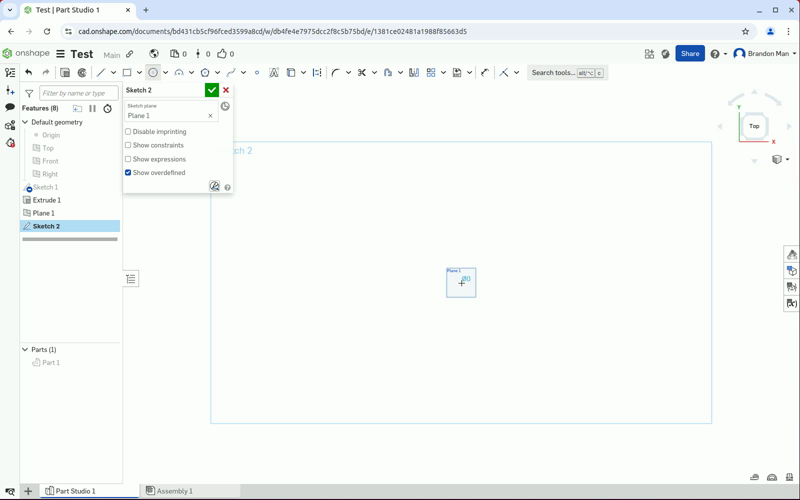
mouse_move(498, 282)
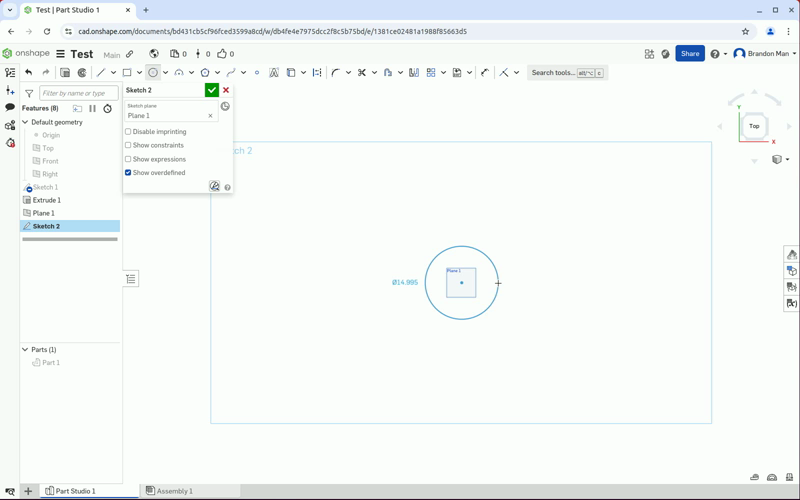
click(498, 282)
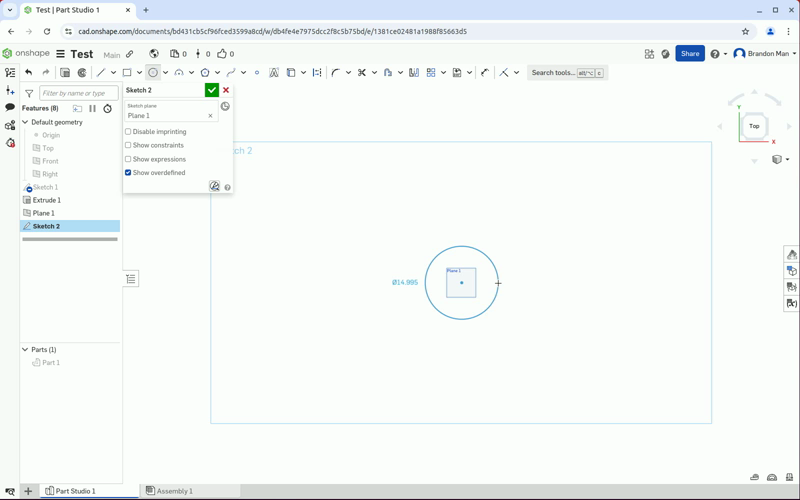
key(esc)
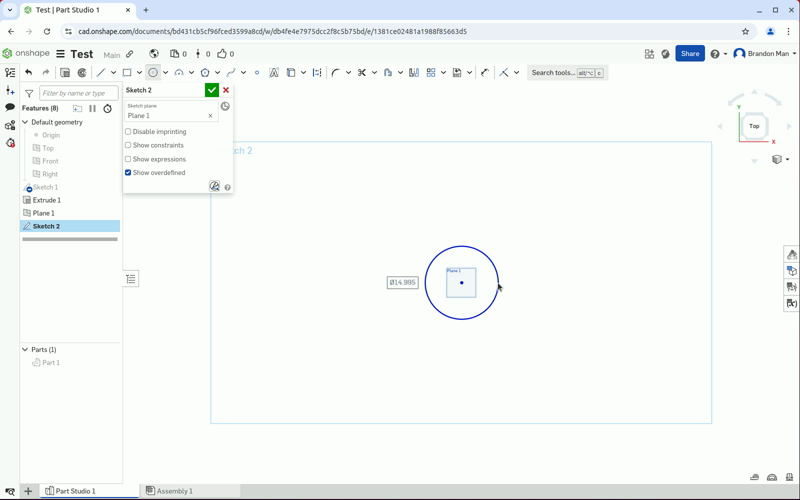
key(c)
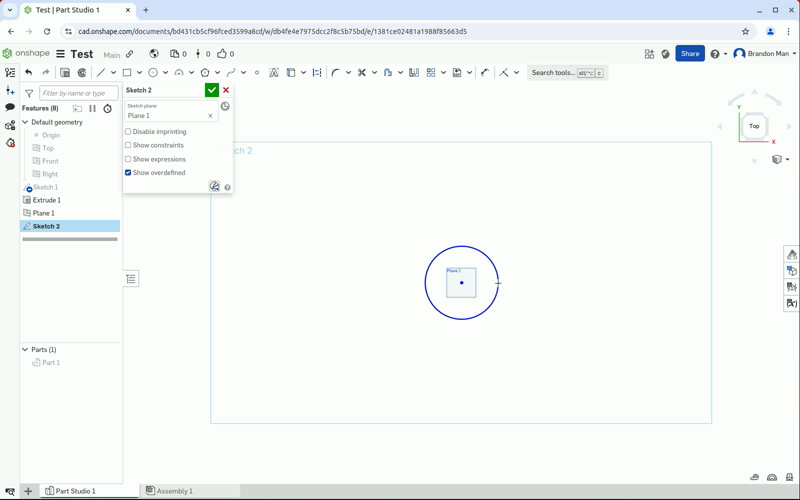
key_down(shift)
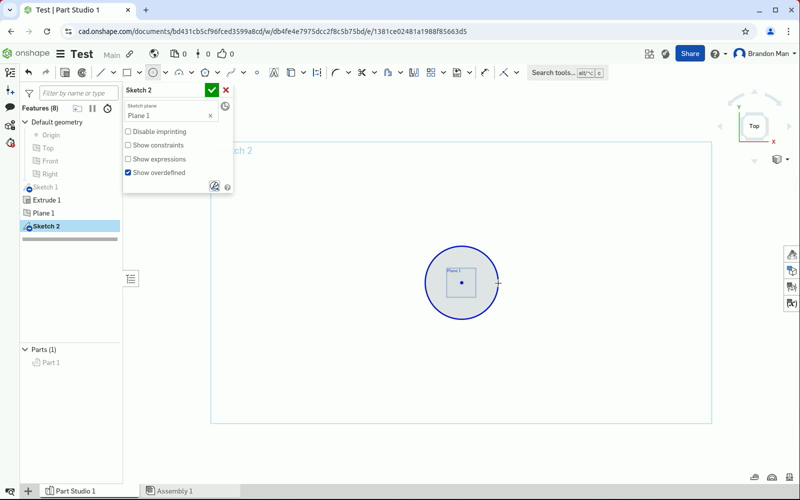
mouse_move(461, 282)
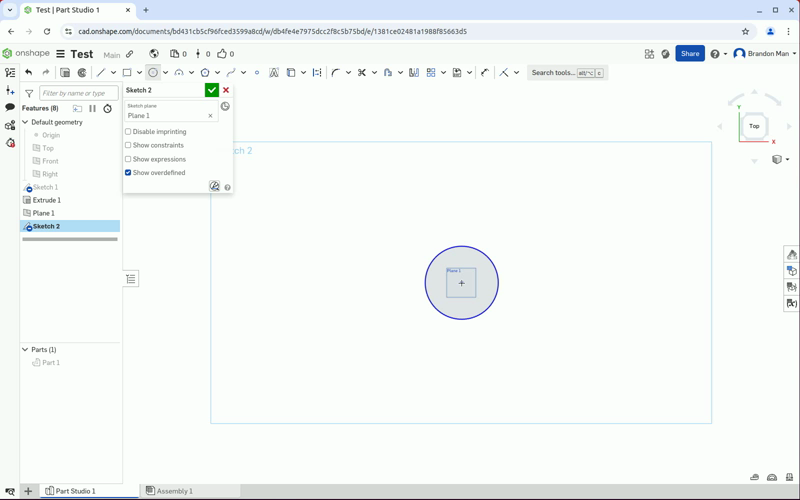
click(461, 282)
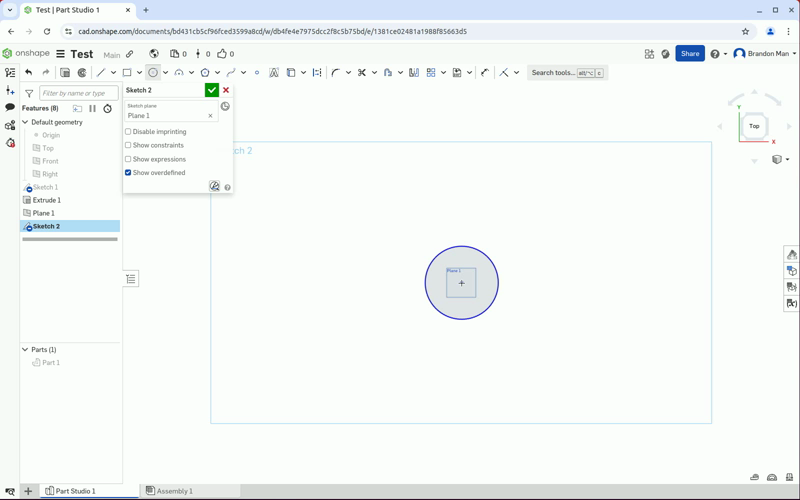
key_up(shift)
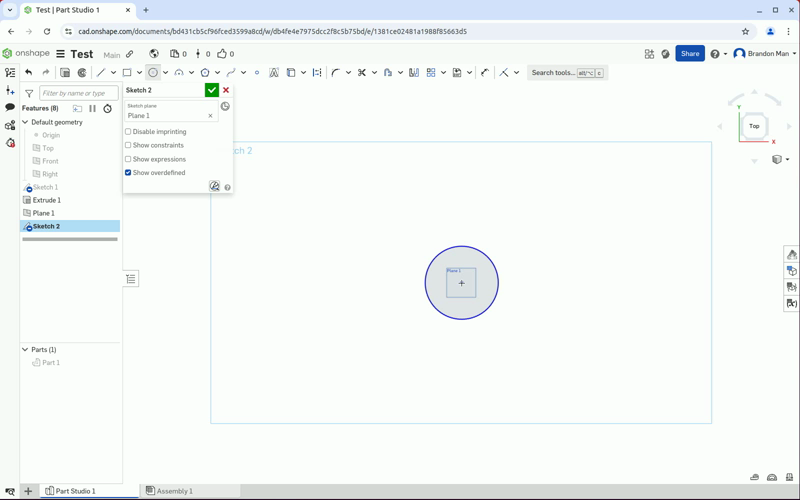
mouse_move(492, 282)
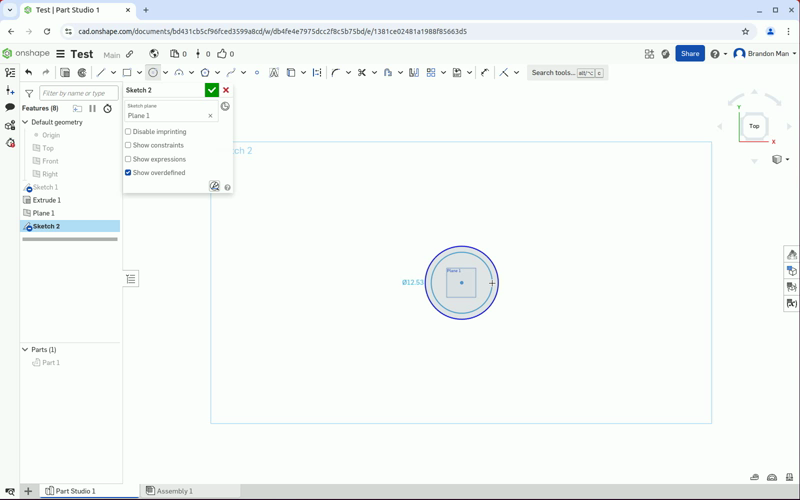
click(492, 282)
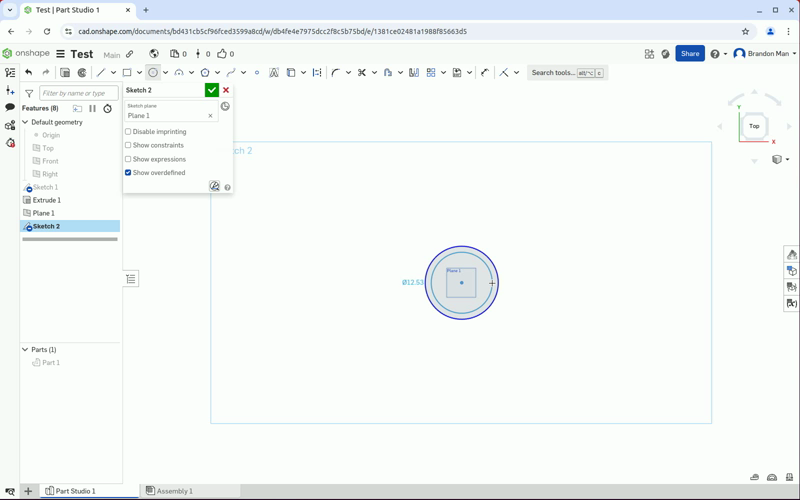
key(esc)
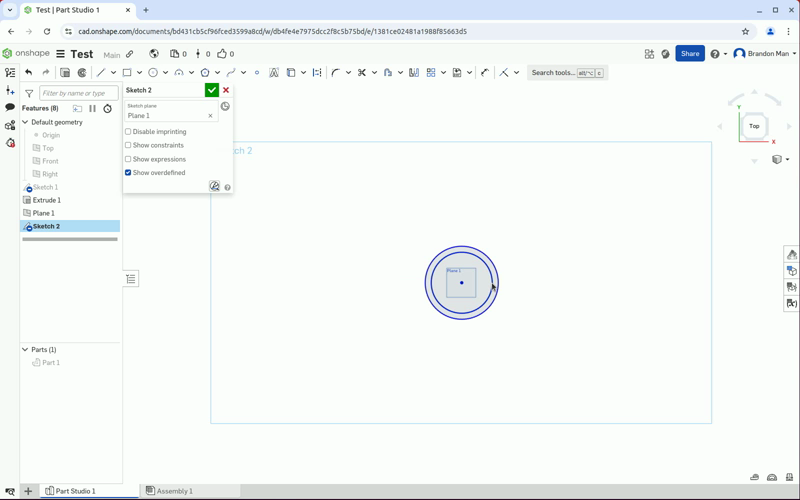
mouse_move(435, 263)
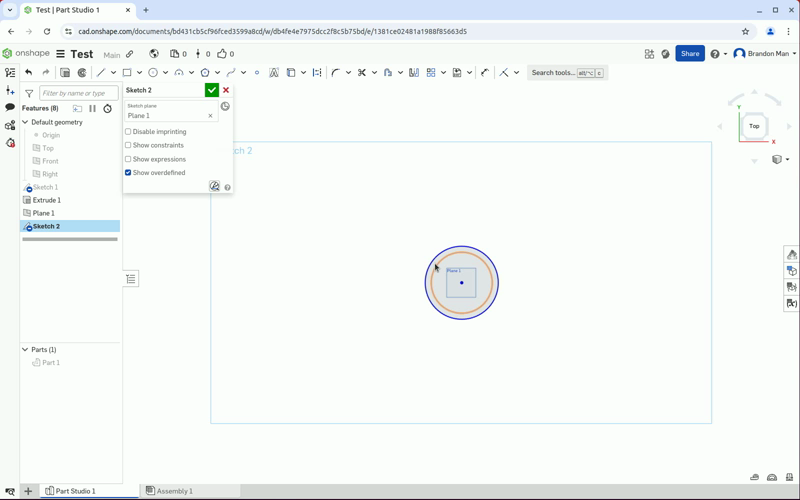
scroll(6)
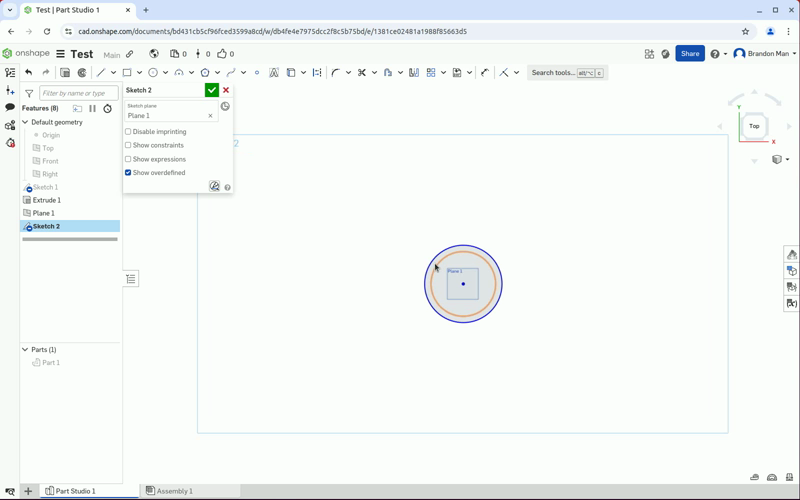
scroll(6)
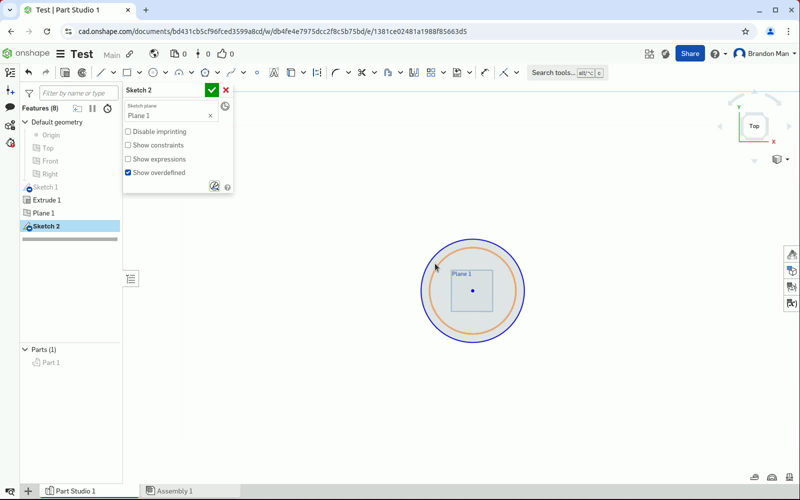
scroll(6)
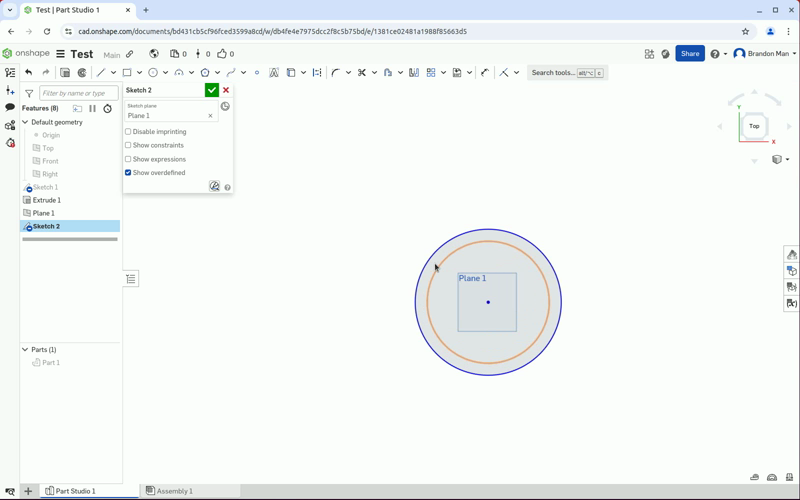
scroll(6)
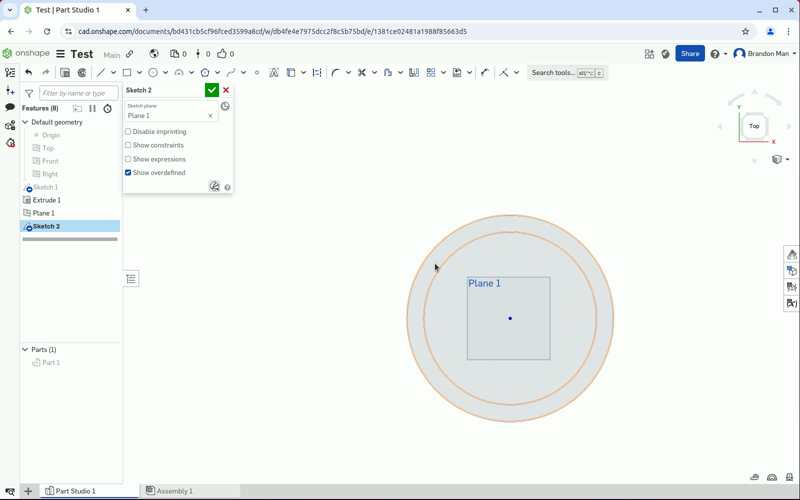
scroll(6)
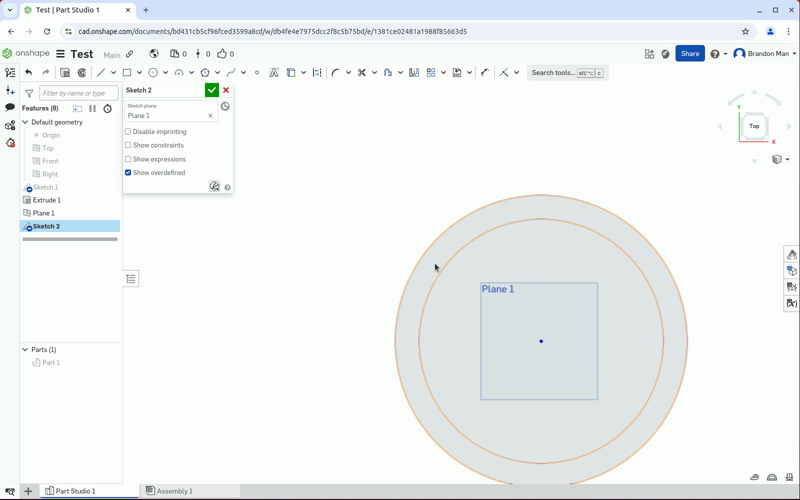
scroll(6)
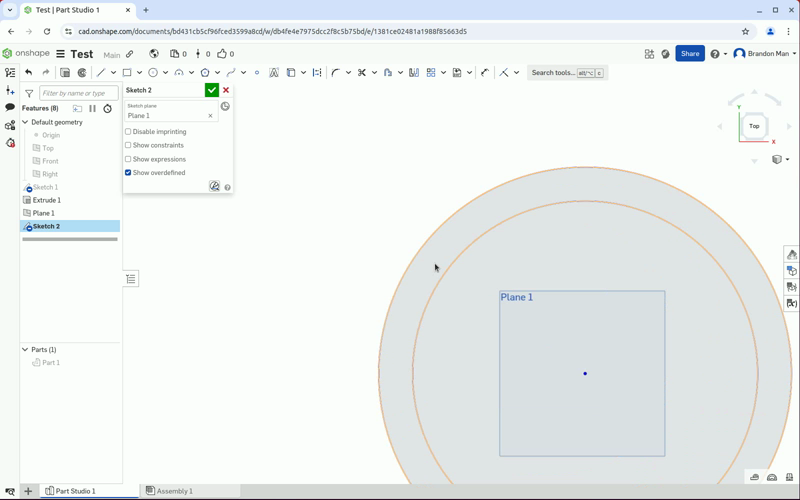
scroll(6)
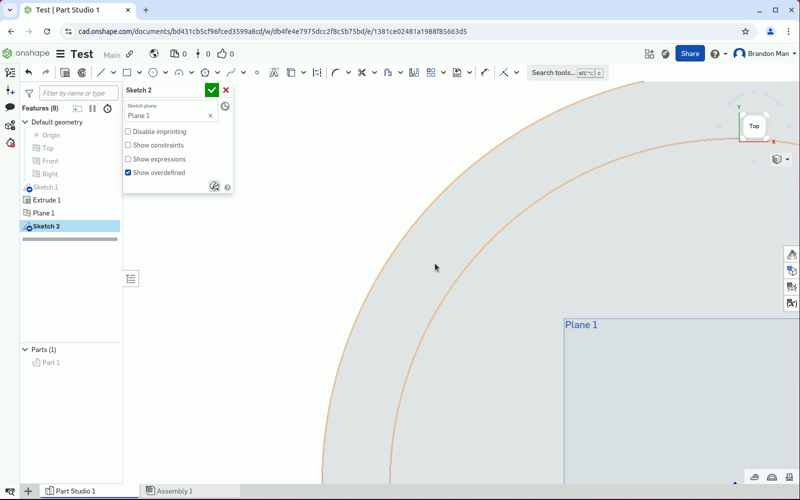
click(435, 263)
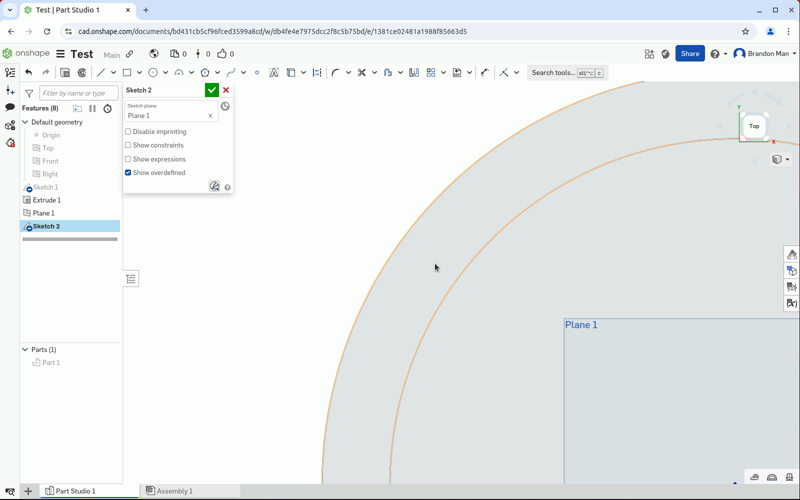
scroll(-6)
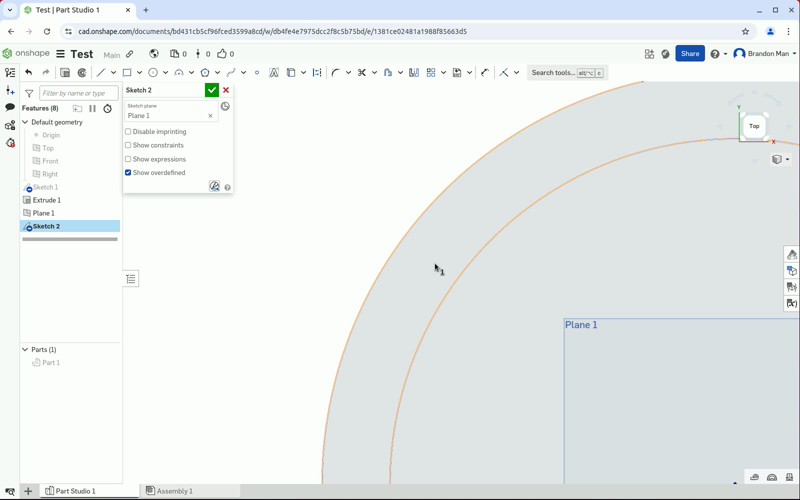
scroll(-6)
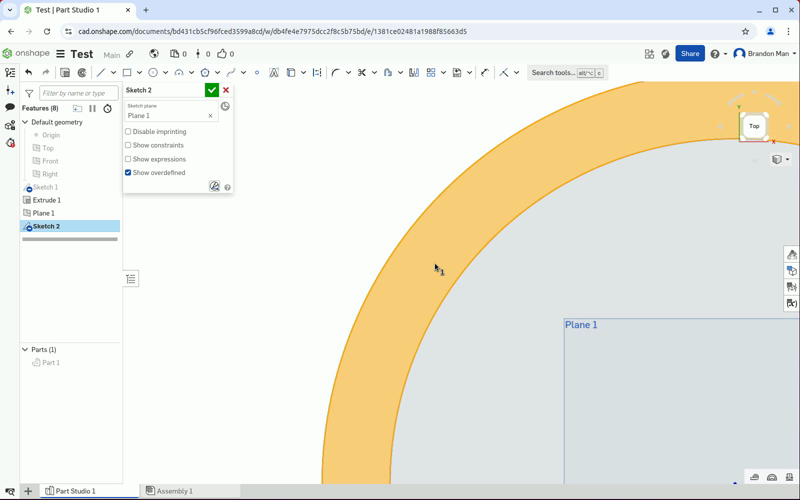
scroll(-6)
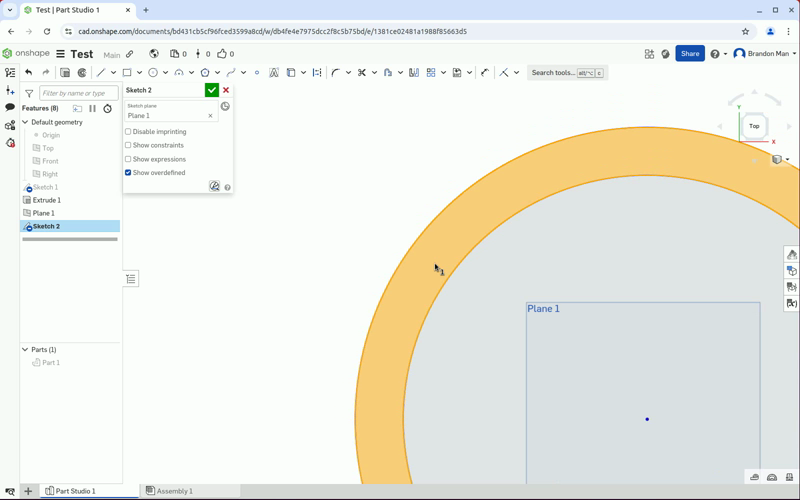
scroll(-6)
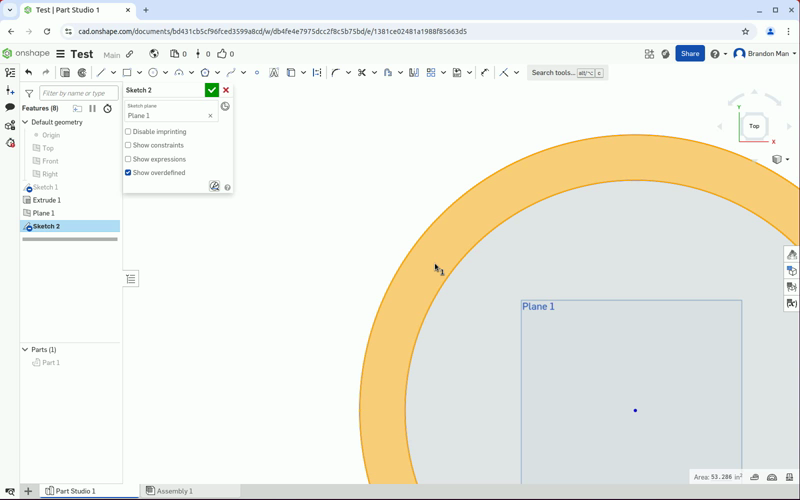
scroll(-6)
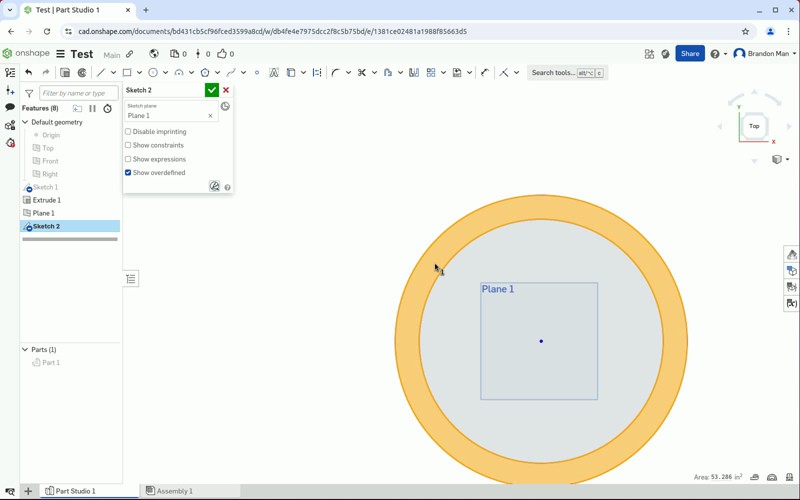
scroll(-6)
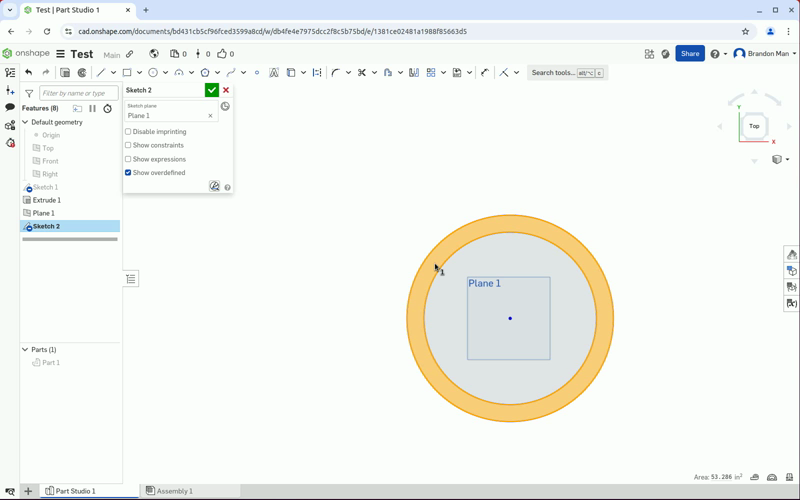
scroll(-6)
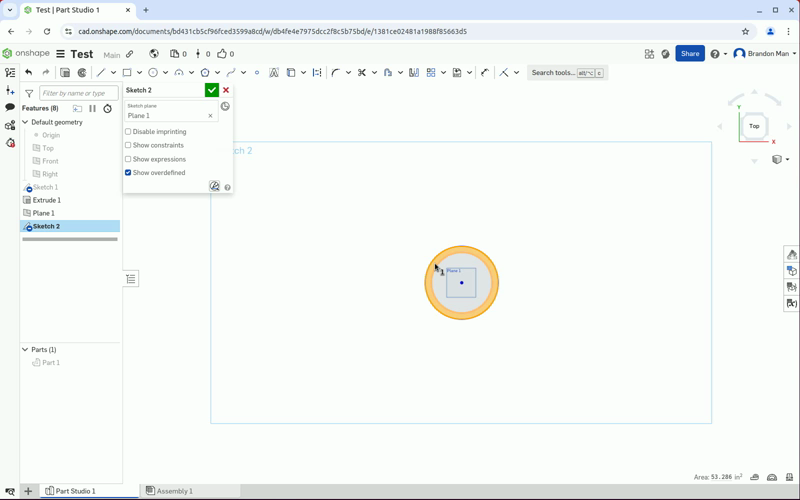
mouse_move(73, 352)
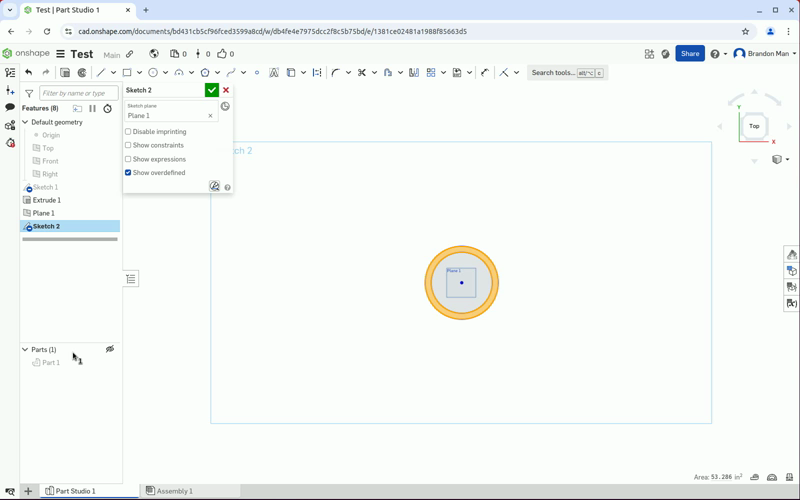
key(shift+y)
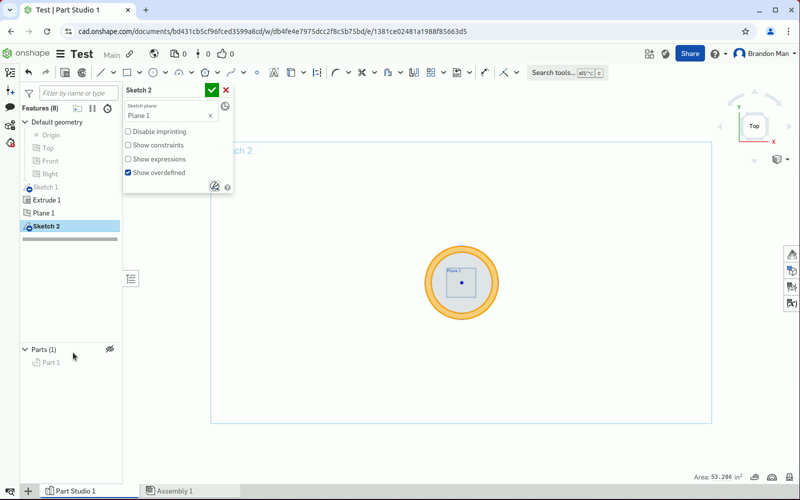
key(shift+e)
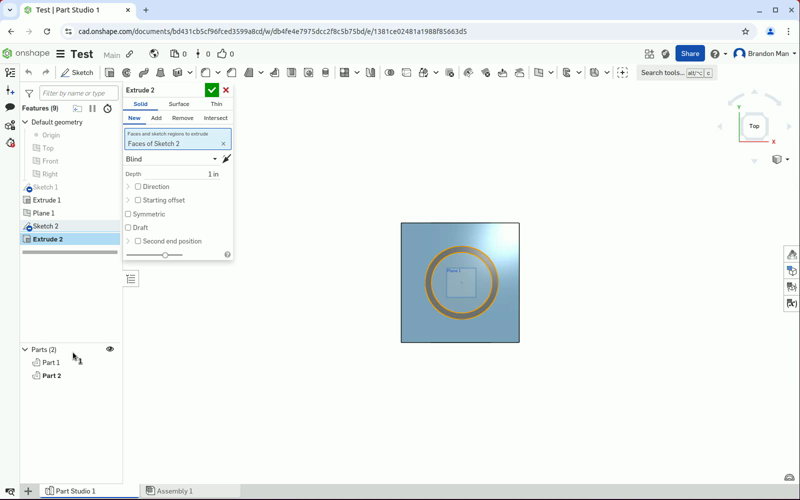
mouse_move(143, 106)
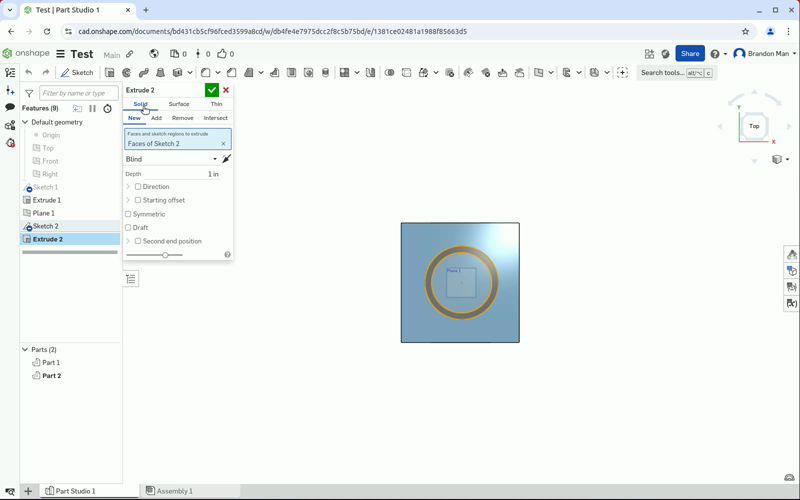
click(143, 106)
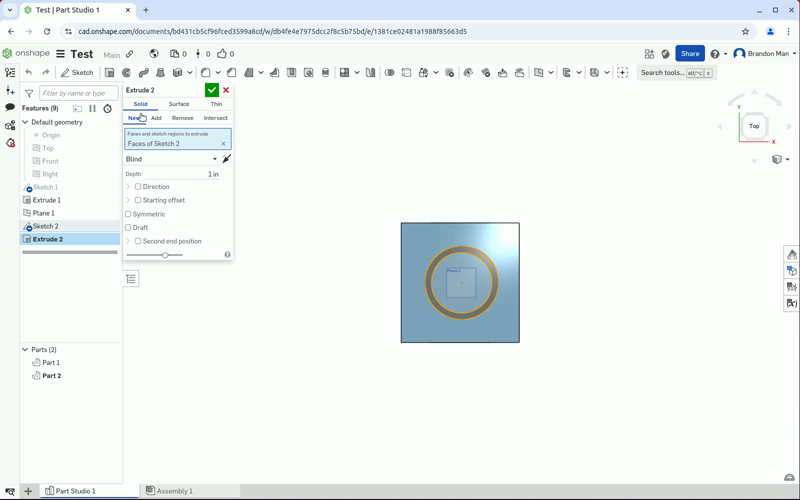
mouse_move(137, 120)
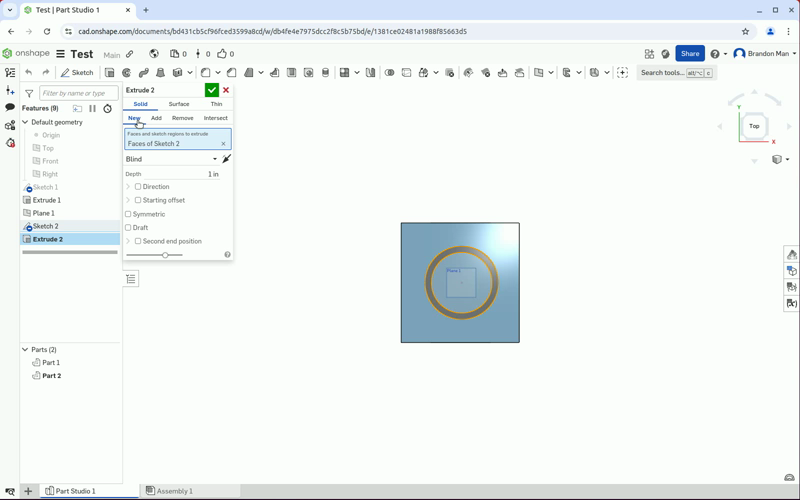
click(137, 120)
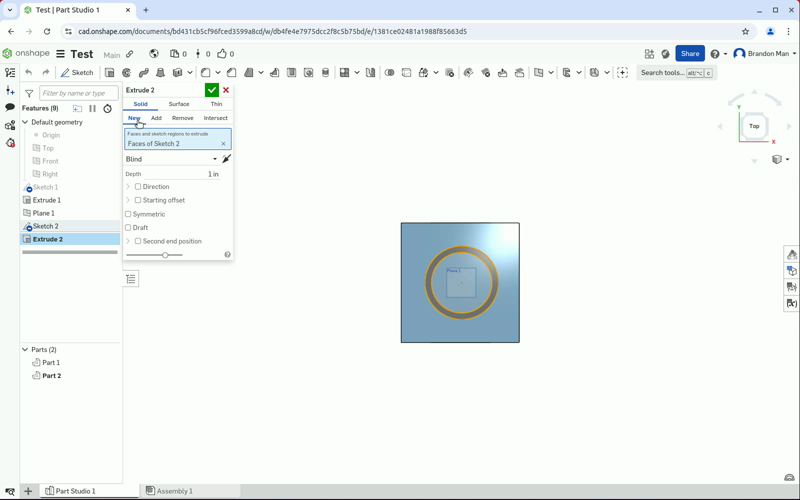
key(tab, 4)
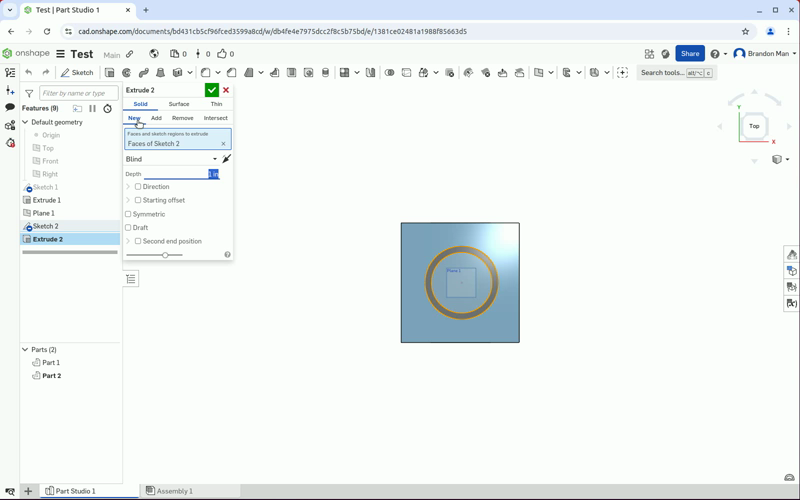
text(10.832)
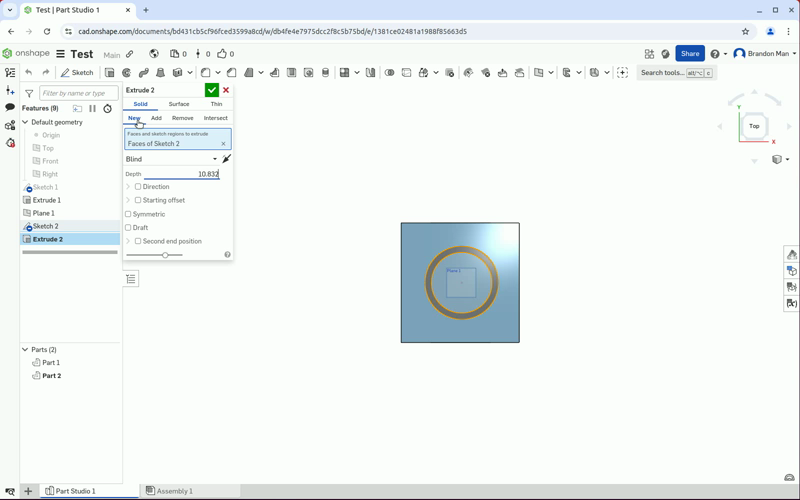
key(enter)
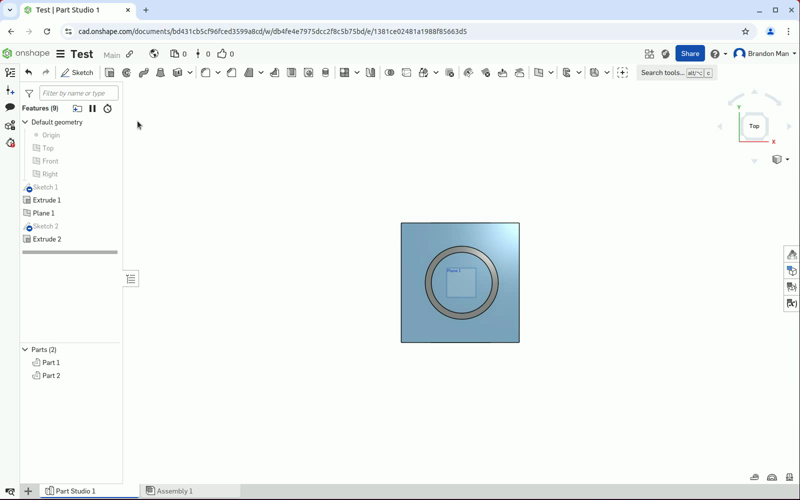
key(shift+h)
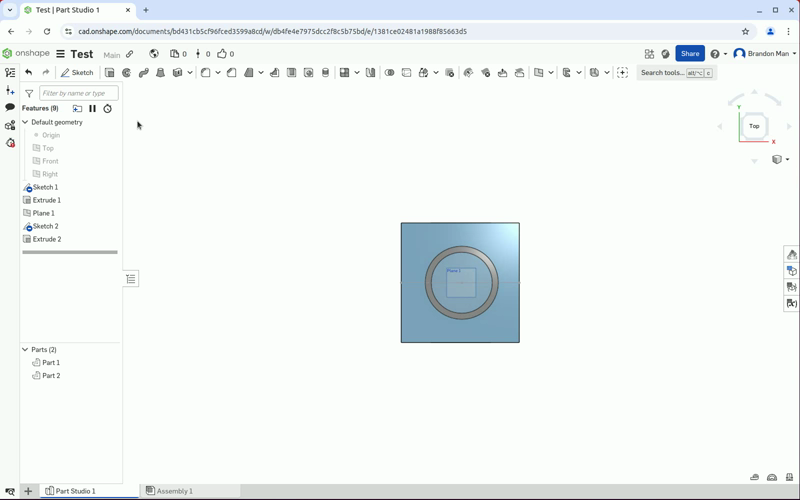
key(shift+h)
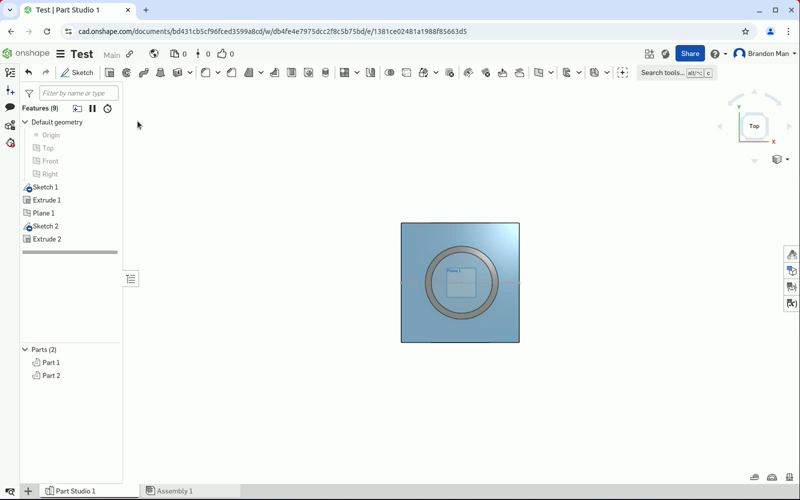
key(shift+7)
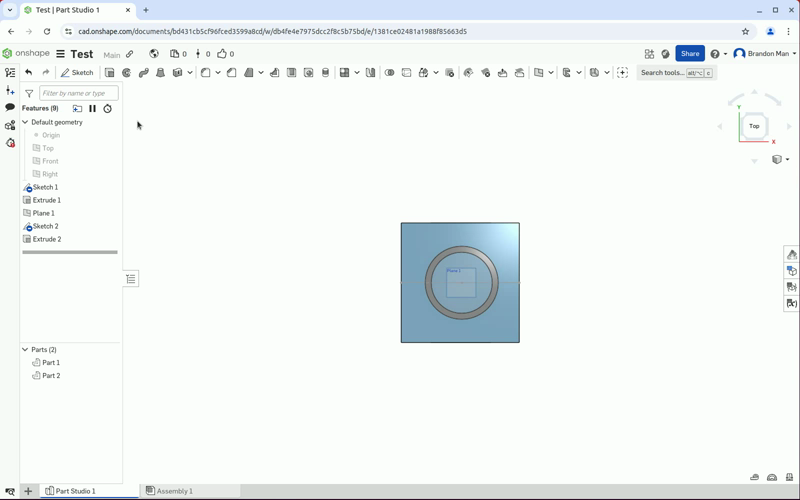
key(up, 3)
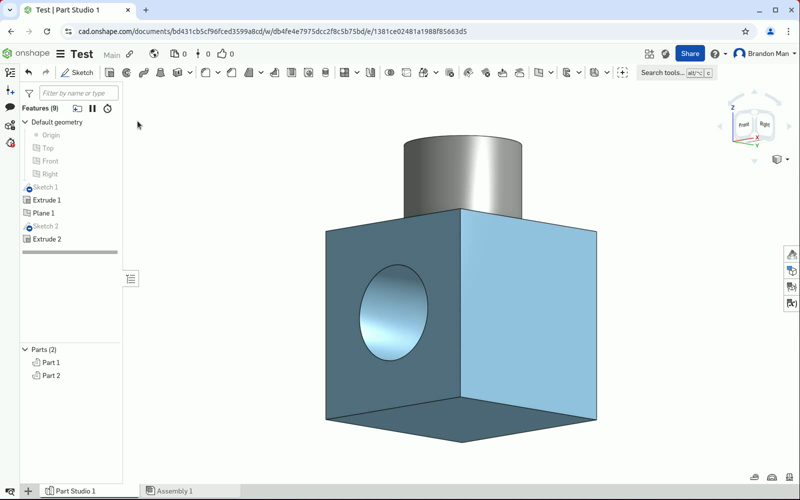
key(left, 3)
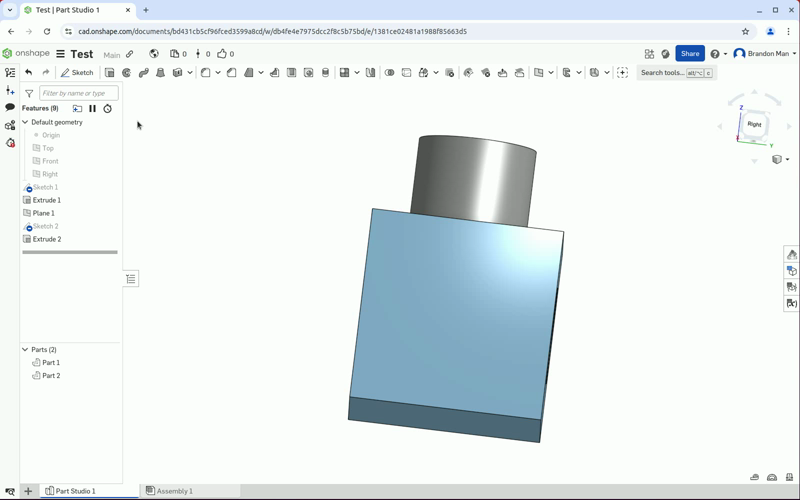
key(right, 3)
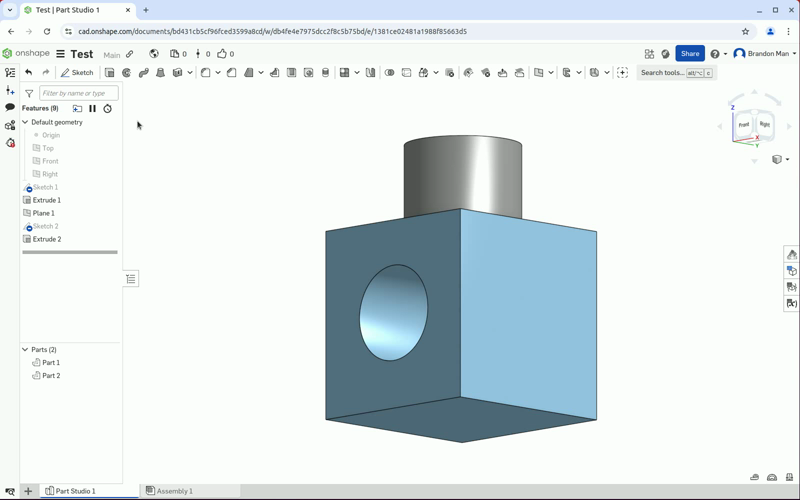
key(down, 3)
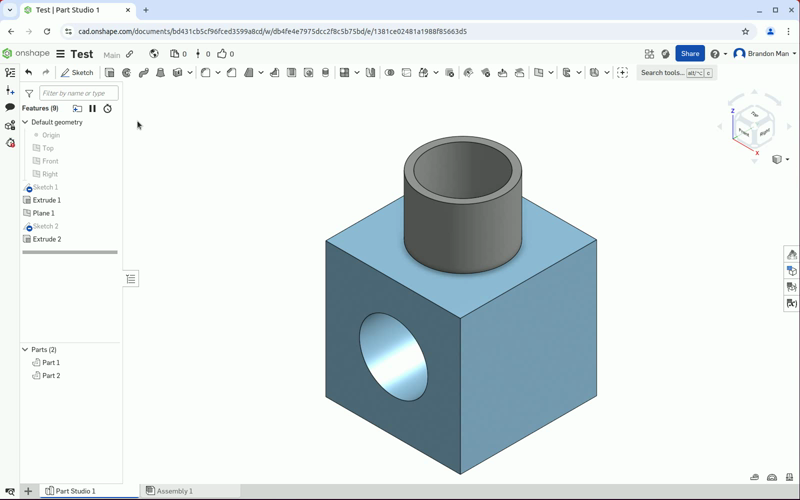
mouse_move(73, 189)
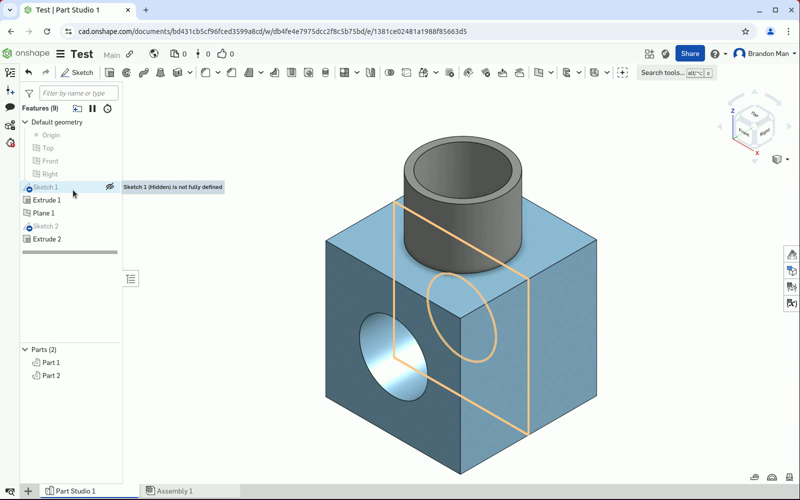
click(73, 189)